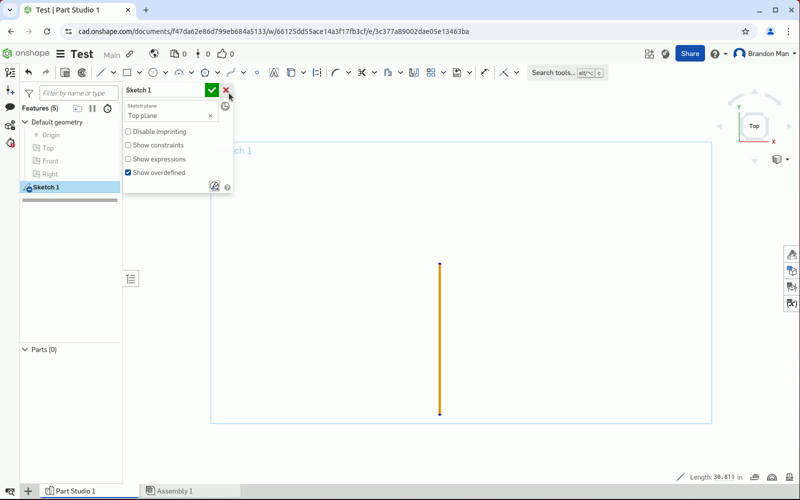
key(shift+h)
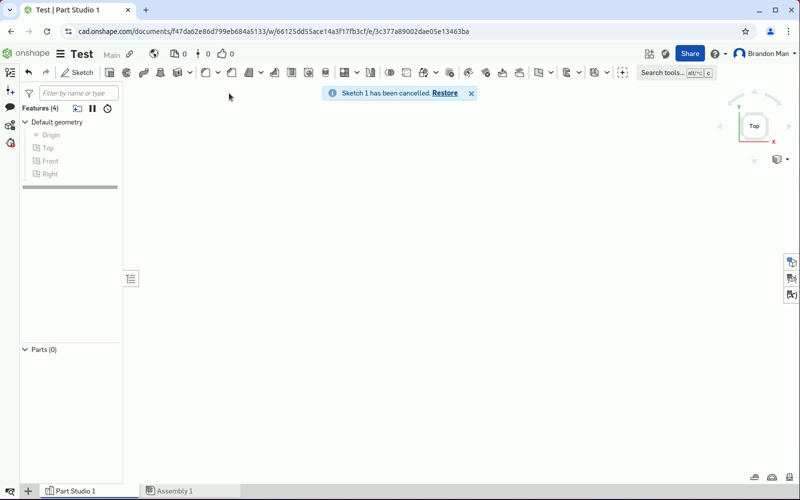
mouse_move(73, 352)
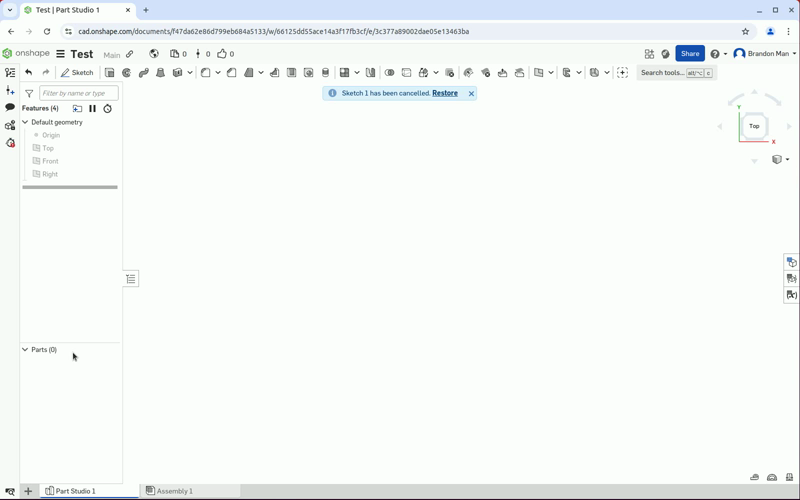
key(y)
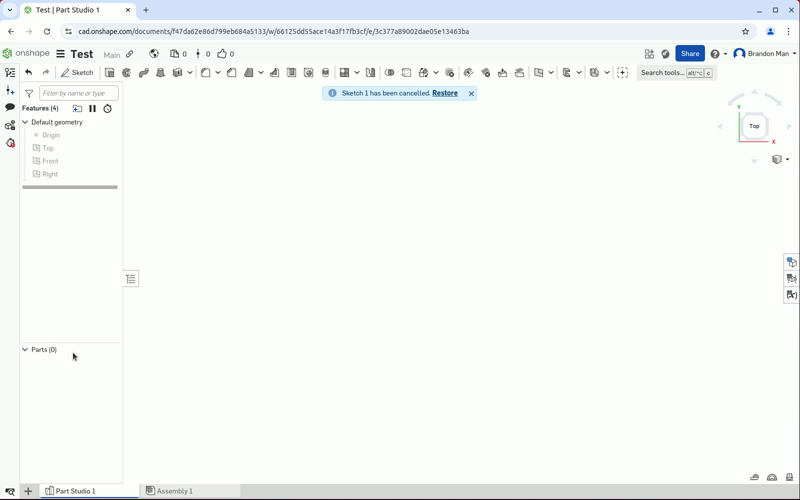
key(shift+p)
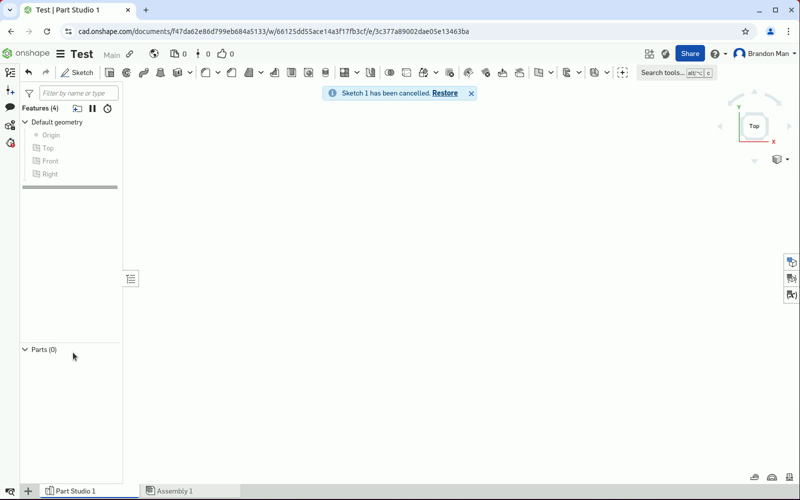
key(space)
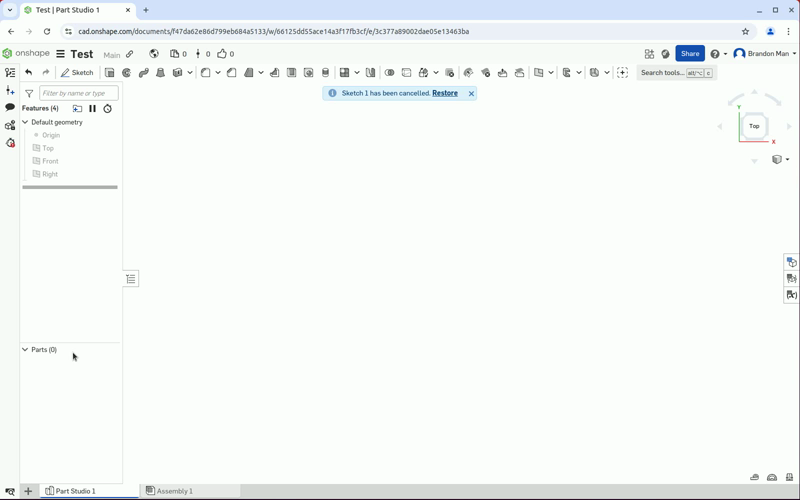
key_down(shift)
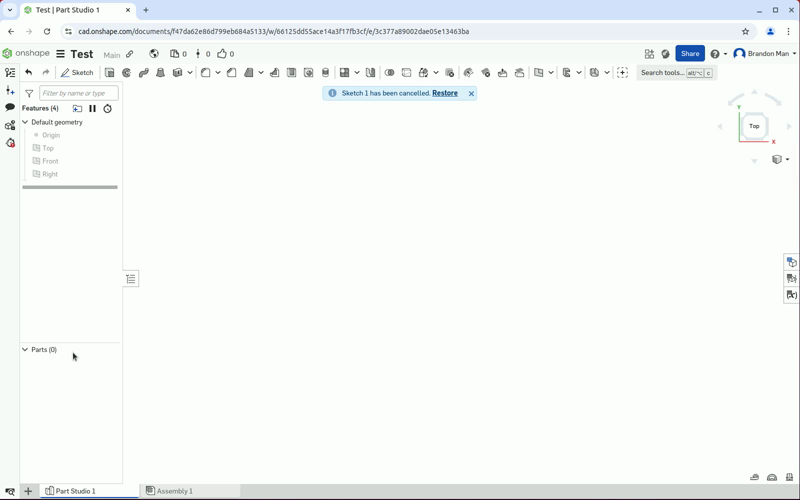
key(up)
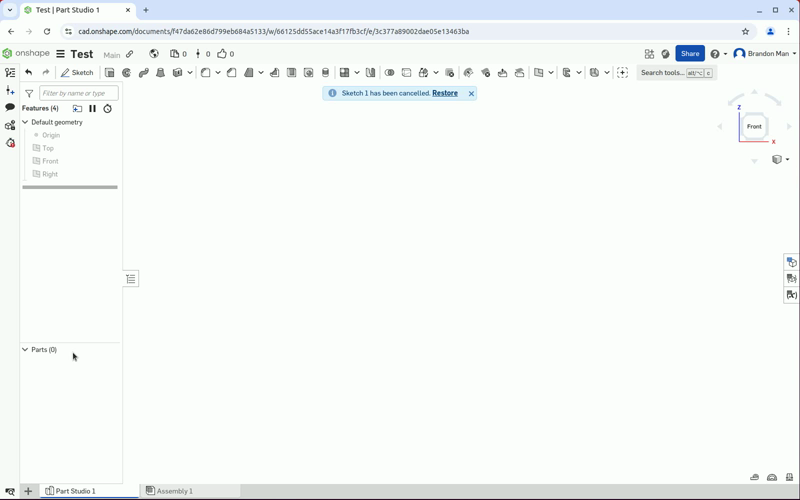
key_up(shift)
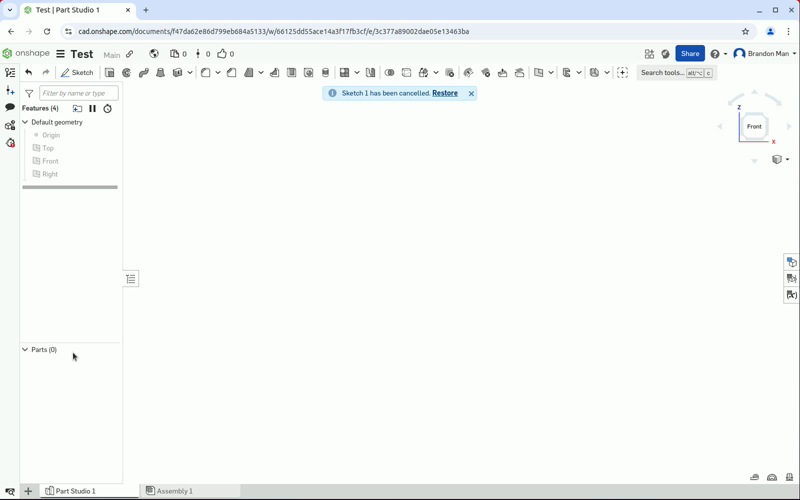
mouse_move(73, 352)
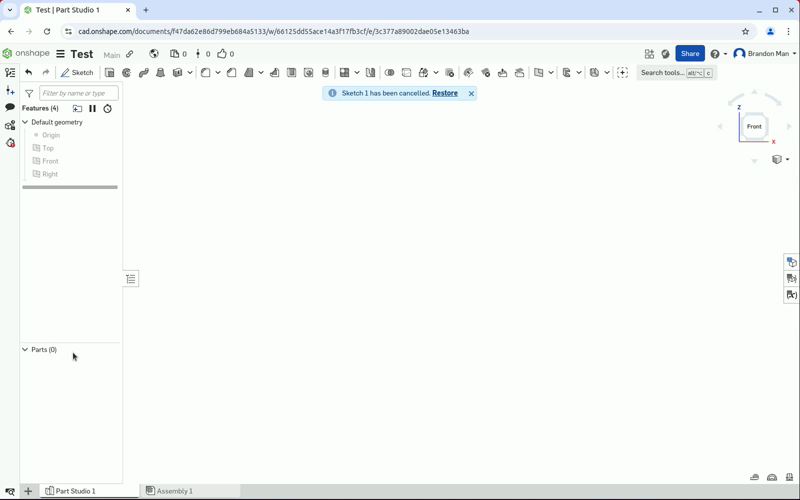
key(shift+y)
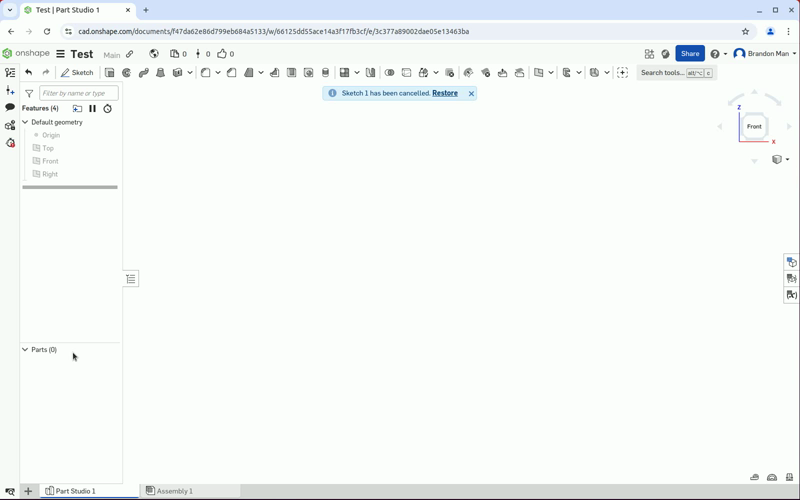
key(shift+s)
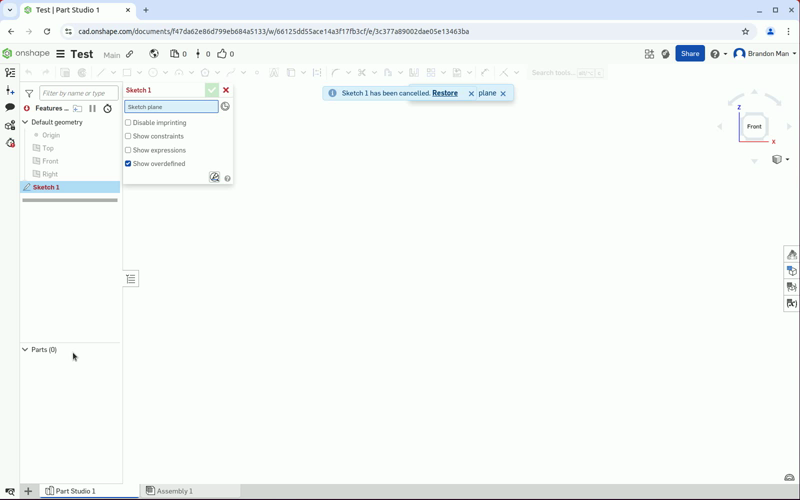
mouse_move(73, 163)
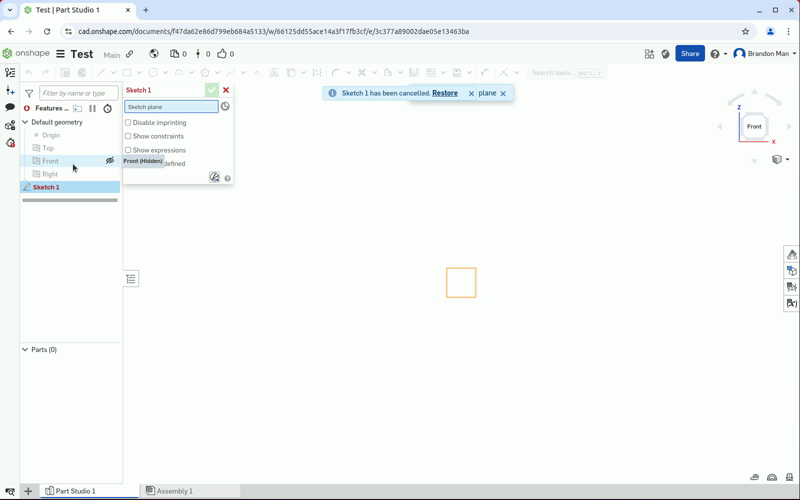
click(73, 163)
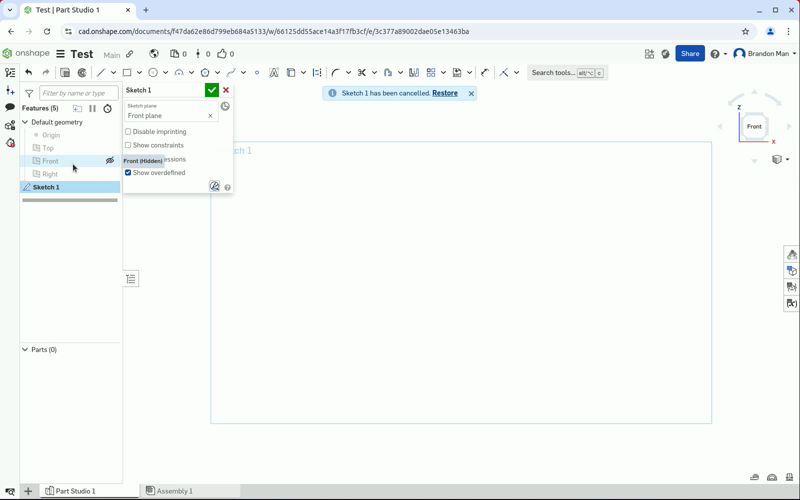
mouse_move(73, 352)
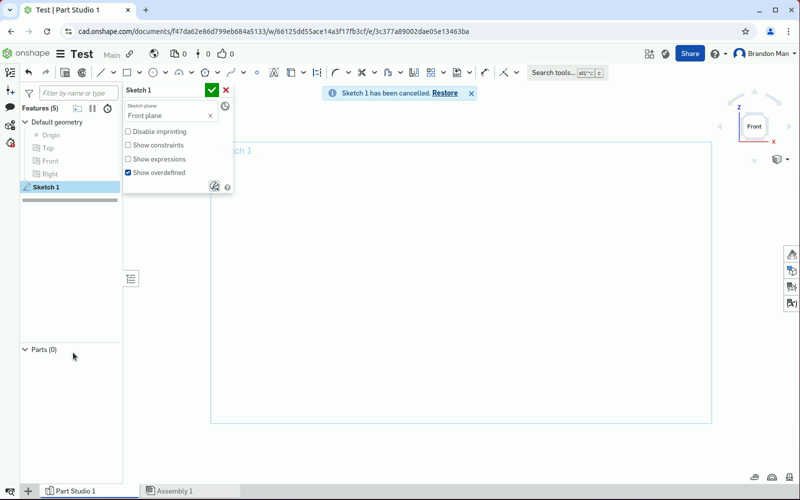
key(y)
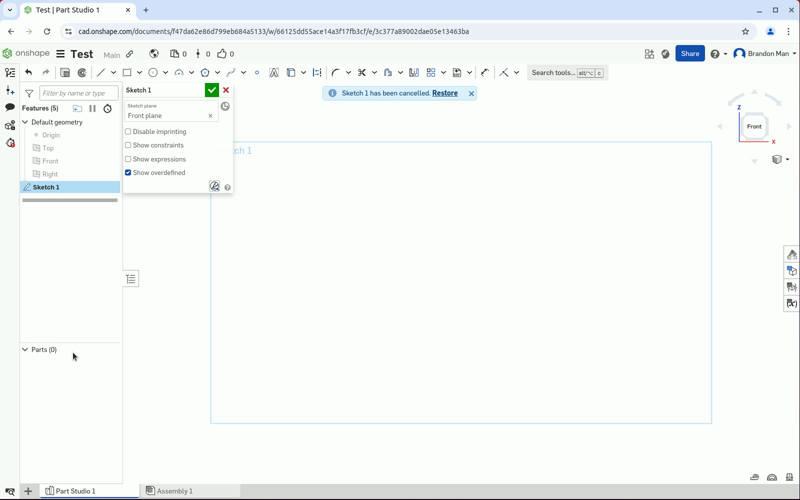
key(c)
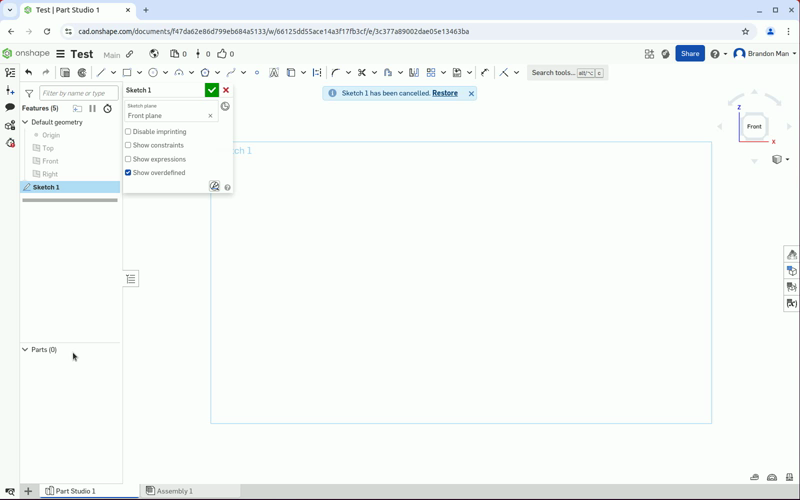
key_down(shift)
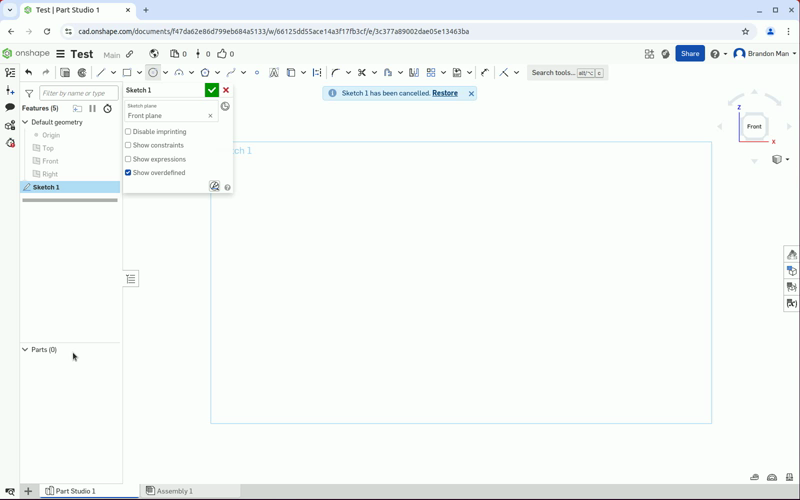
mouse_move(404, 339)
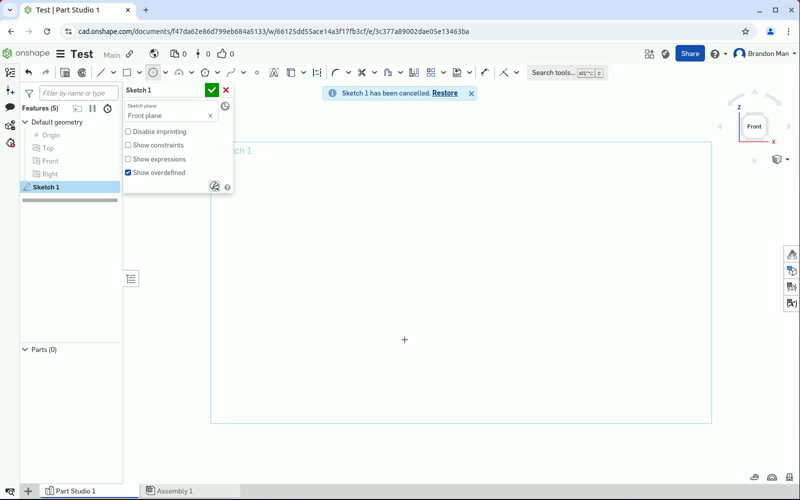
click(404, 339)
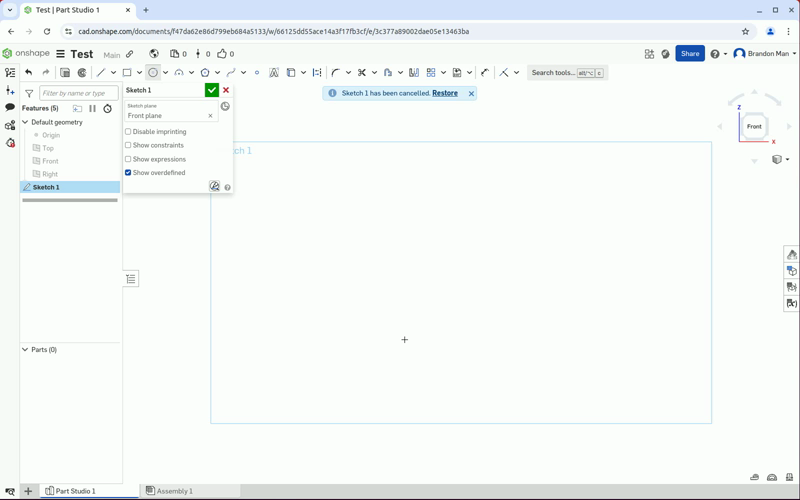
key_up(shift)
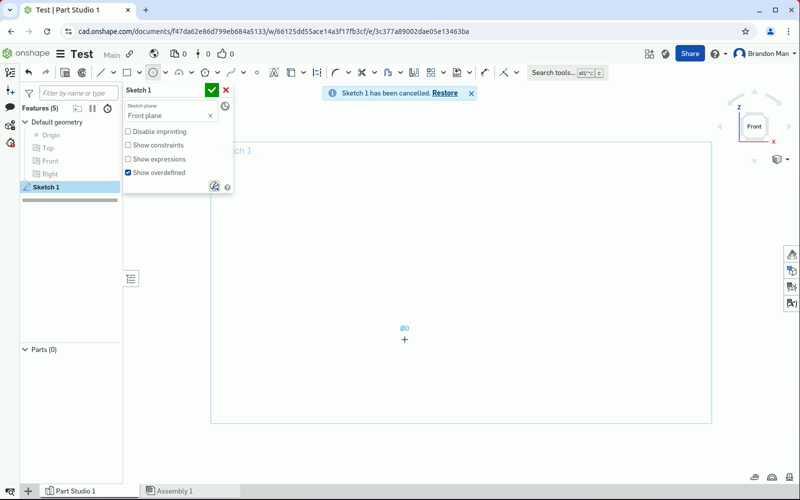
mouse_move(461, 339)
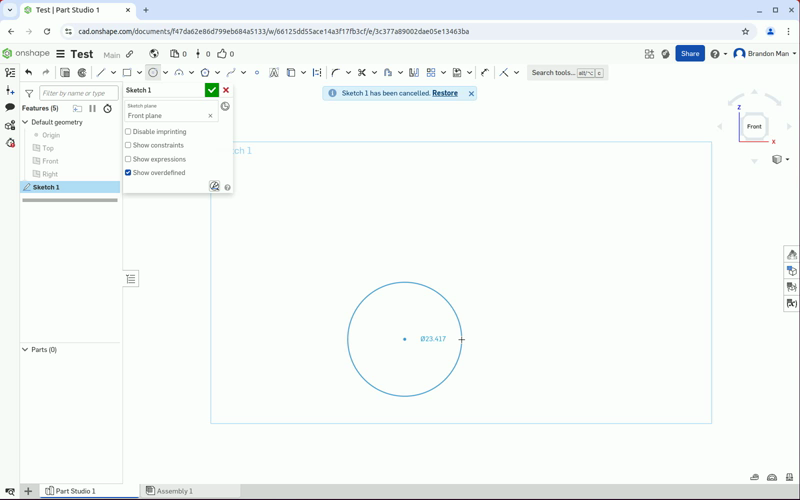
click(461, 339)
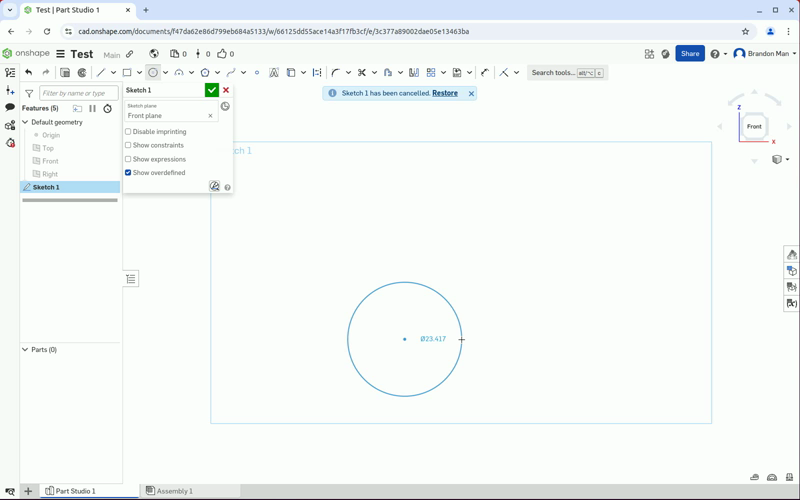
key(esc)
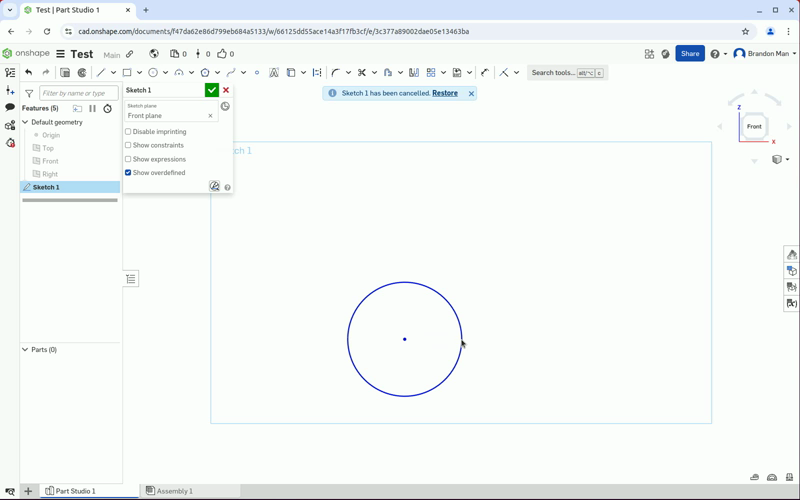
key(c)
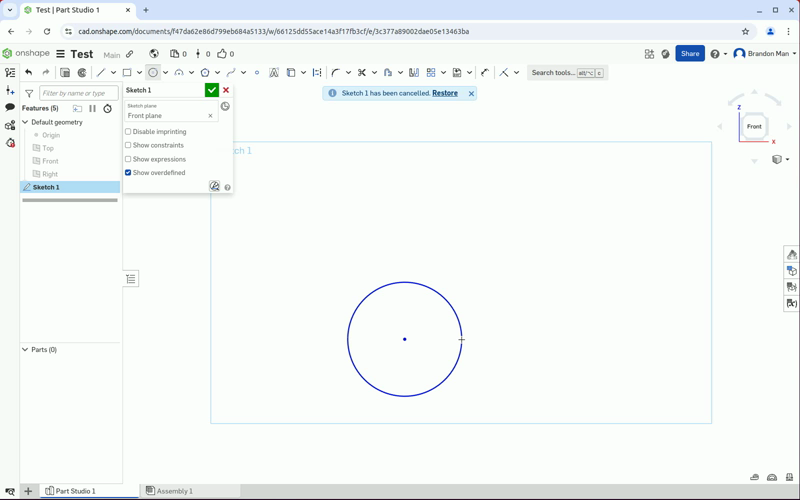
key_down(shift)
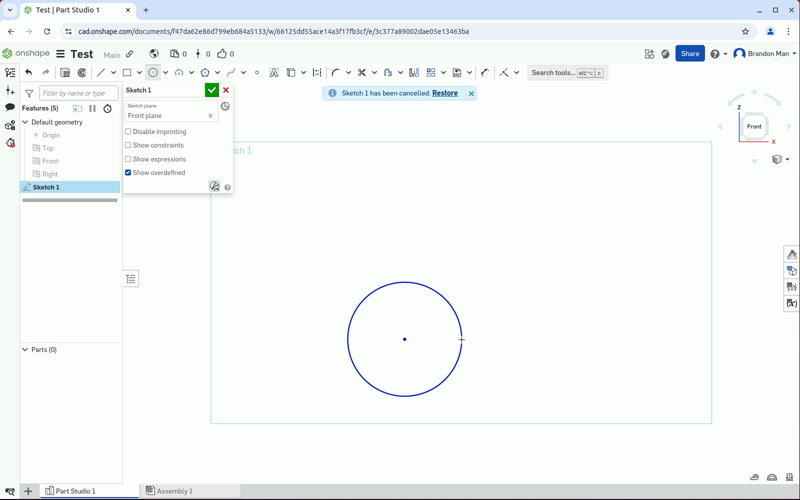
mouse_move(404, 332)
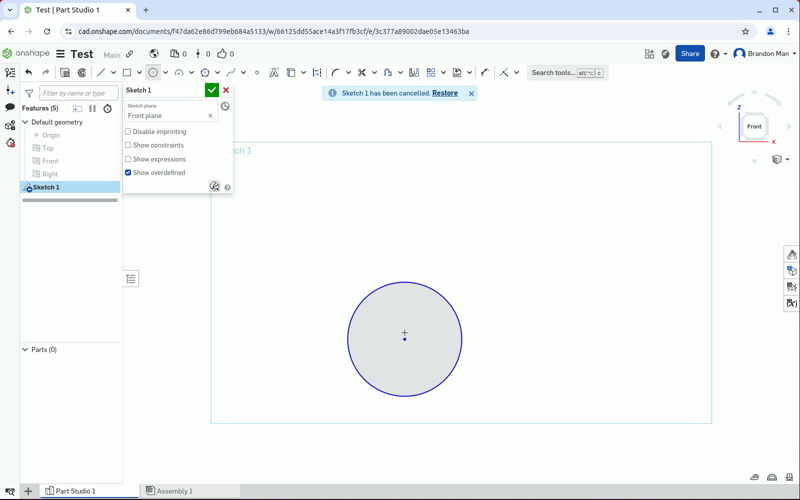
click(404, 332)
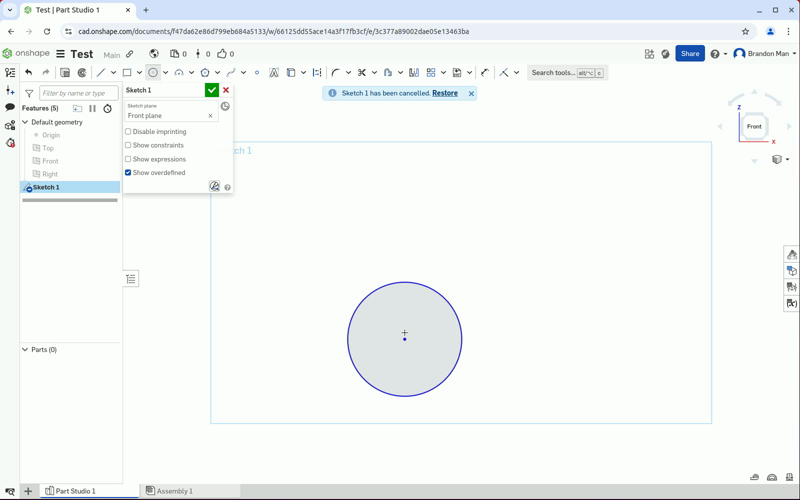
key_up(shift)
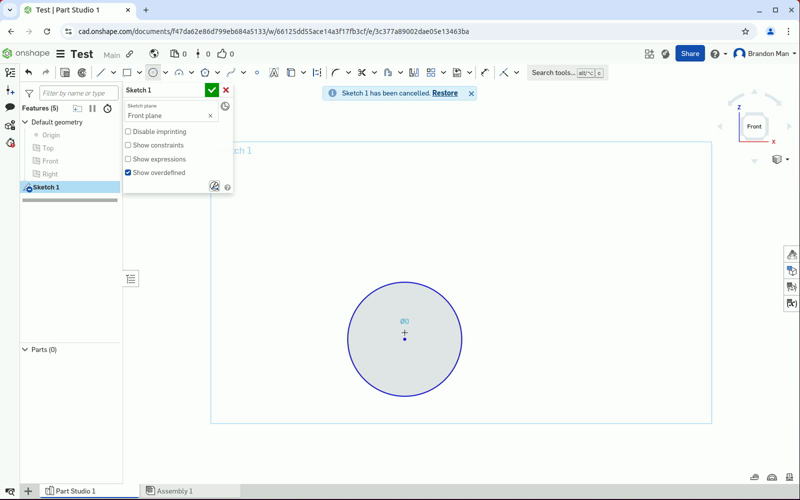
mouse_move(441, 332)
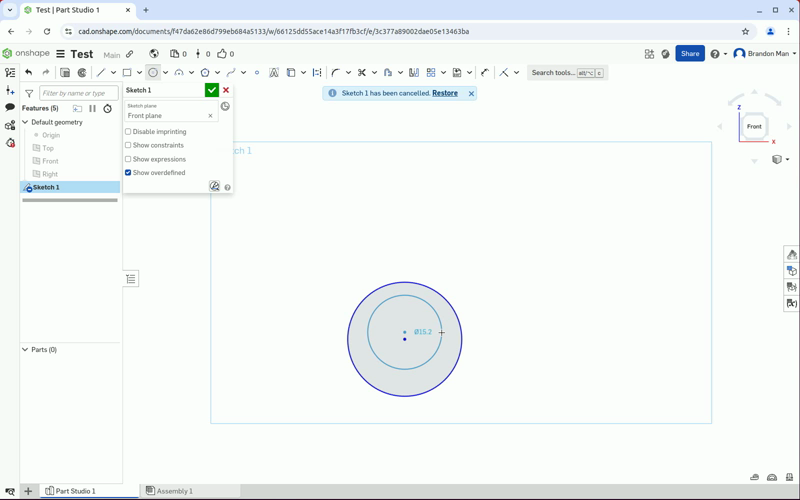
click(441, 332)
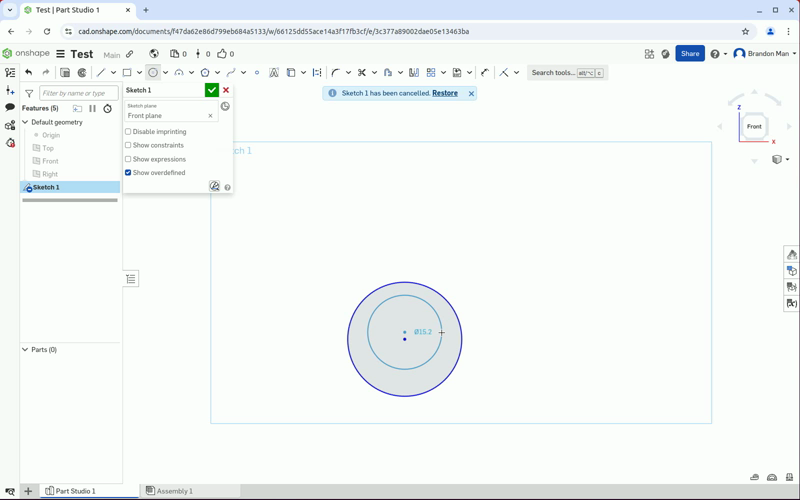
key(esc)
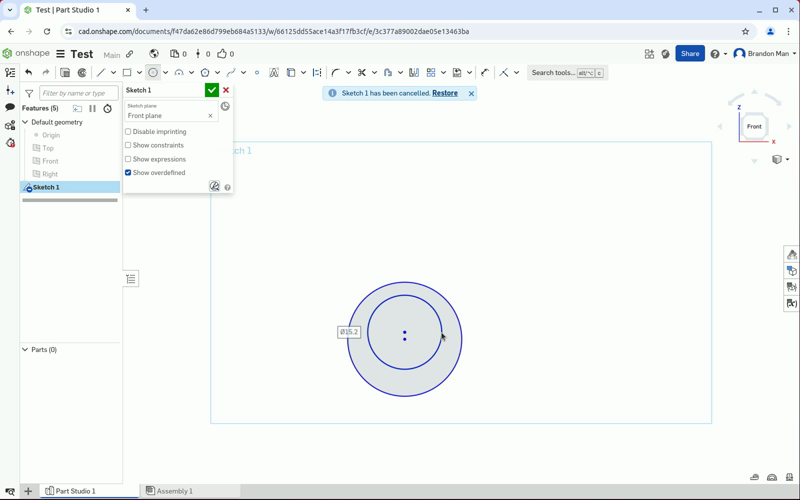
mouse_move(443, 360)
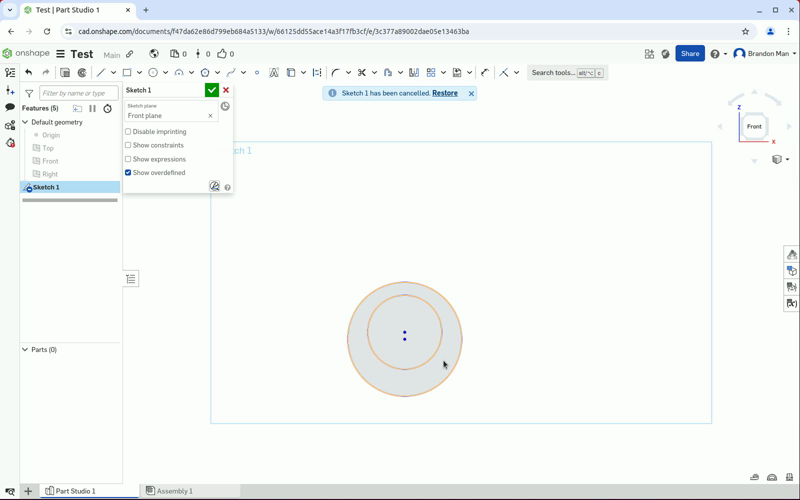
click(443, 360)
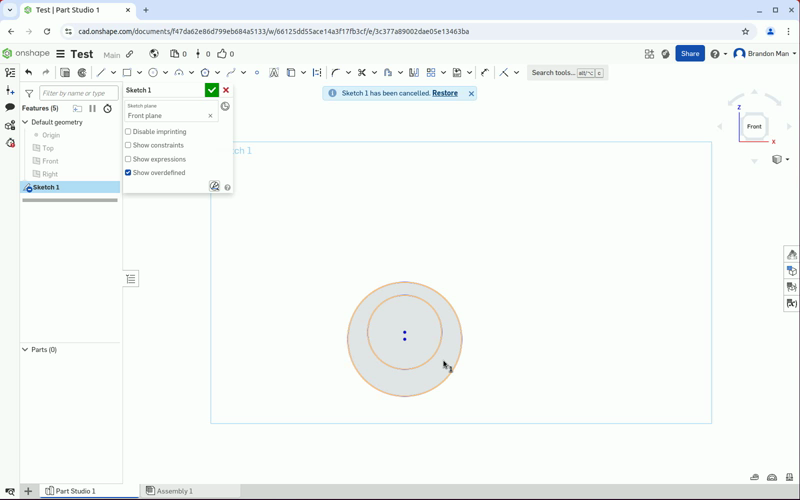
mouse_move(73, 352)
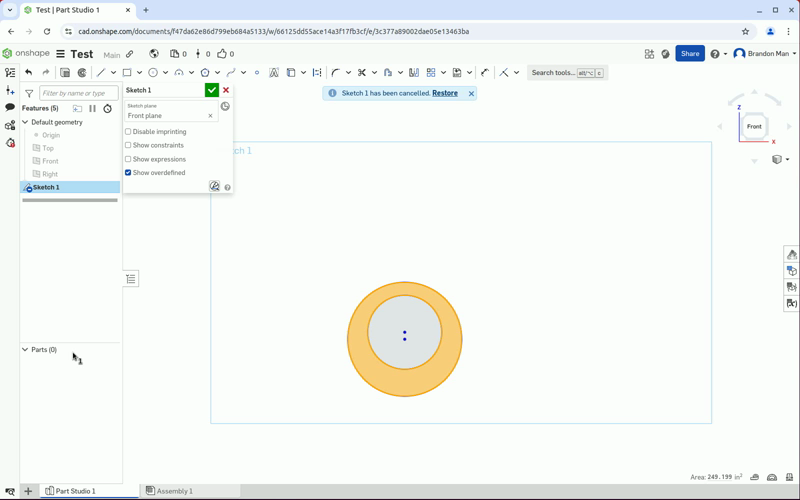
key(shift+y)
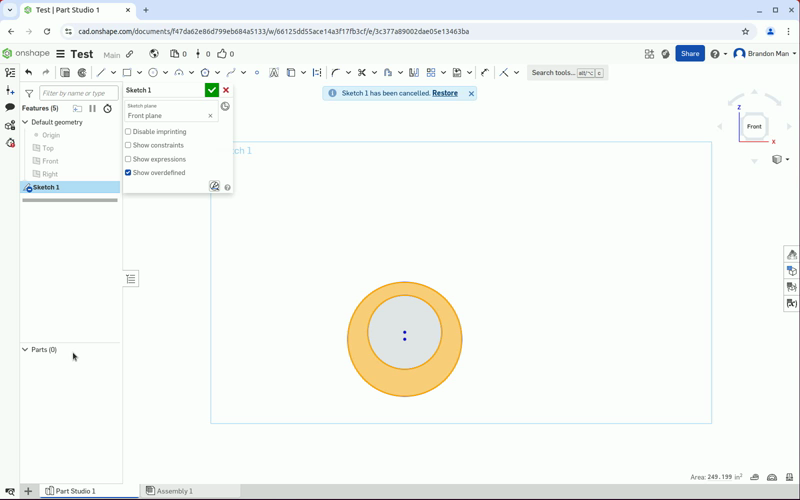
key(shift+e)
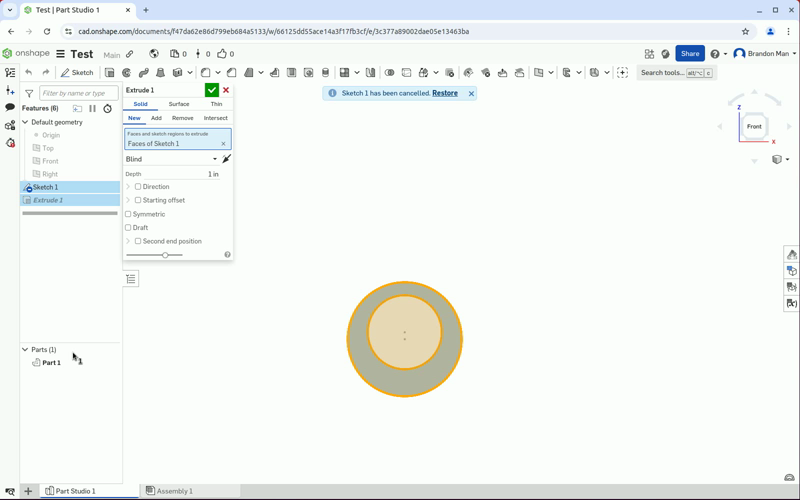
mouse_move(143, 106)
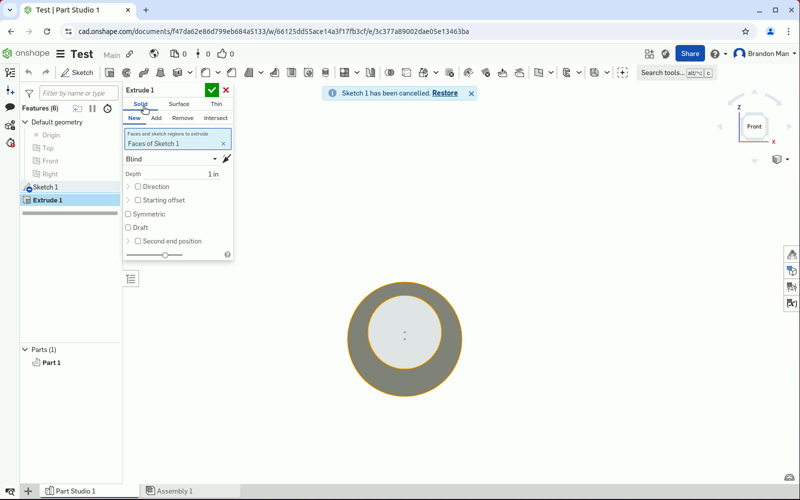
click(143, 106)
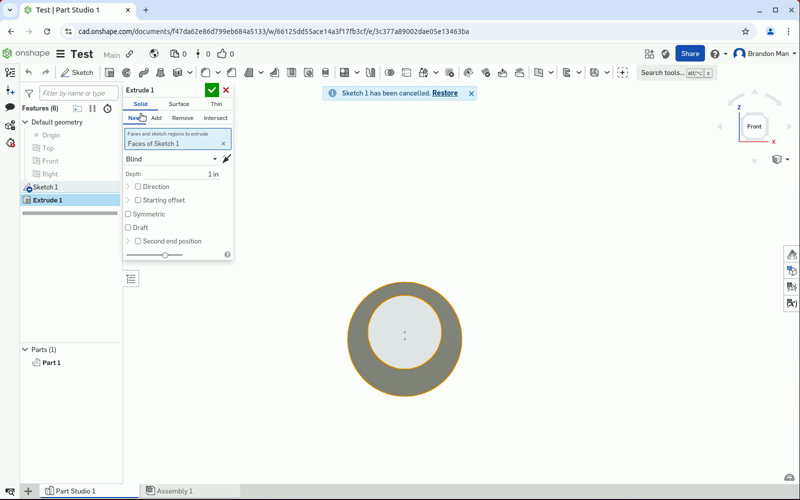
mouse_move(137, 120)
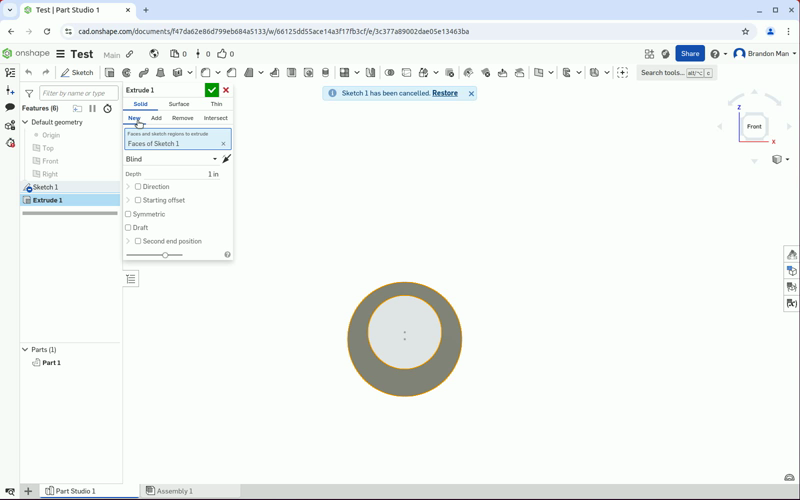
click(137, 120)
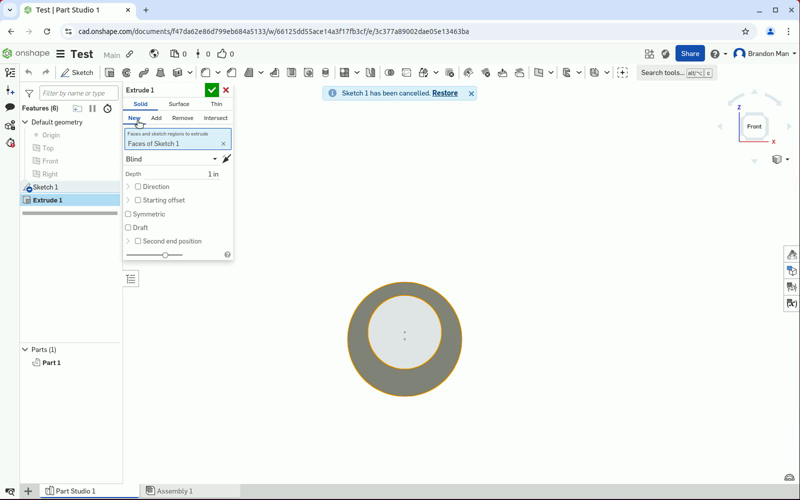
key(tab, 4)
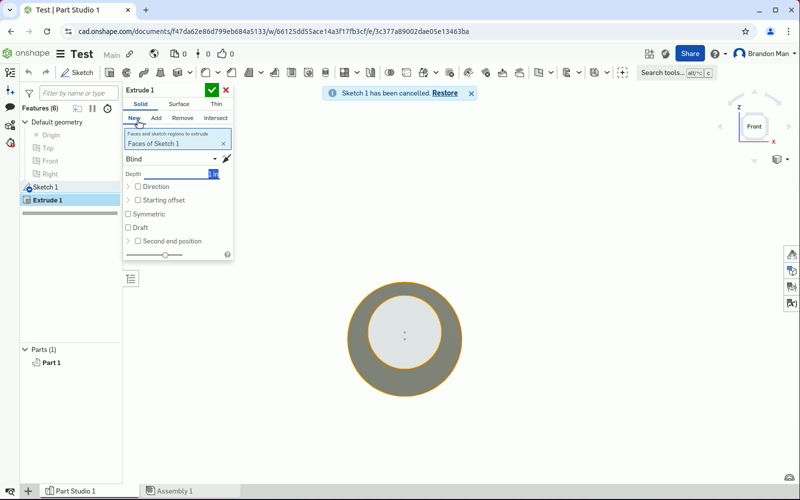
text(15.165)
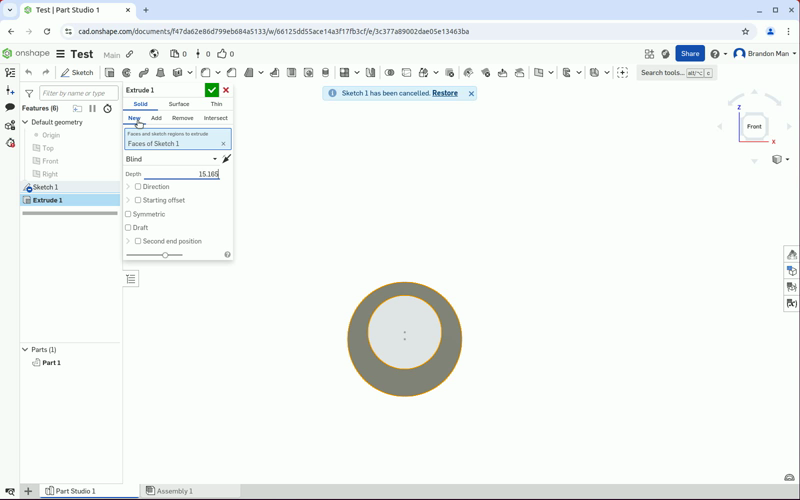
key(enter)
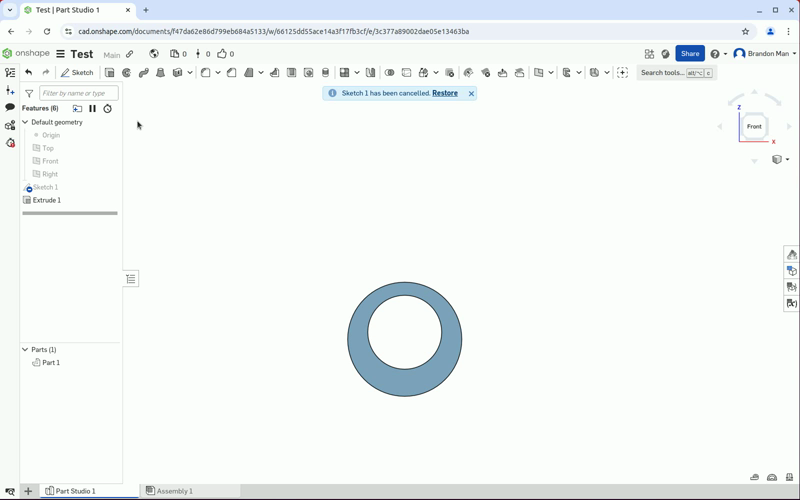
key(shift+h)
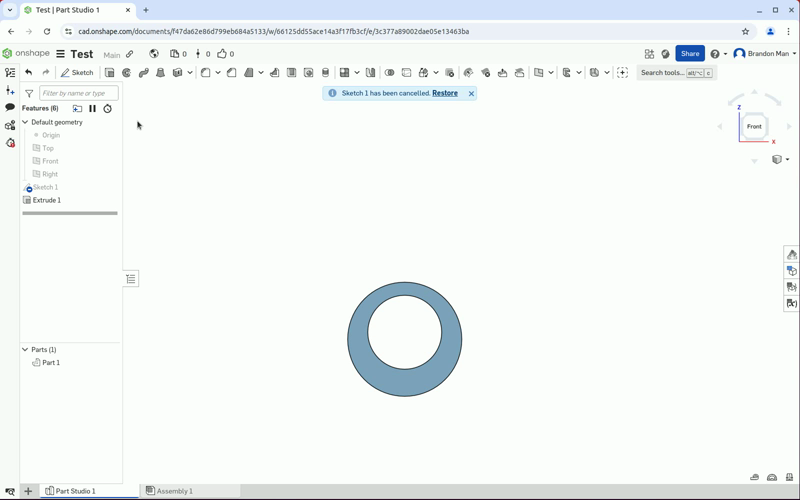
key(shift+h)
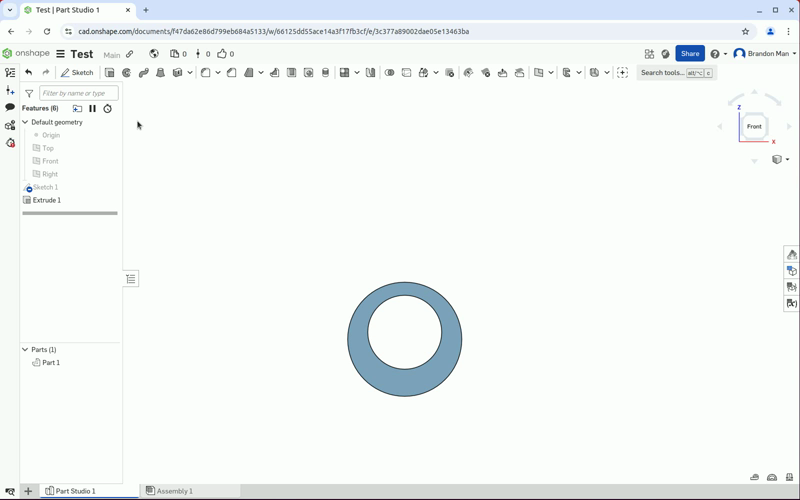
mouse_move(73, 189)
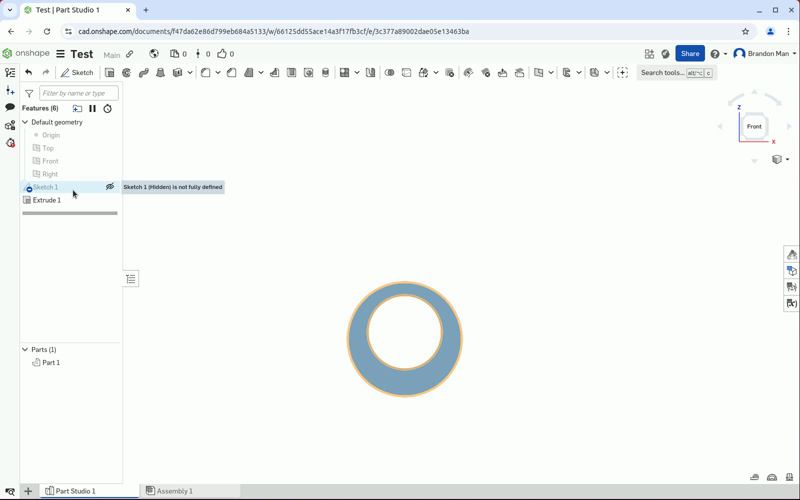
click(73, 189)
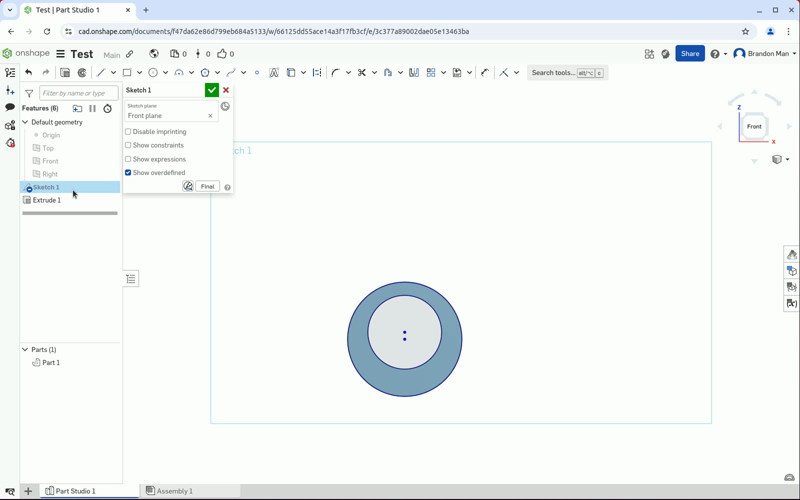
mouse_move(229, 92)
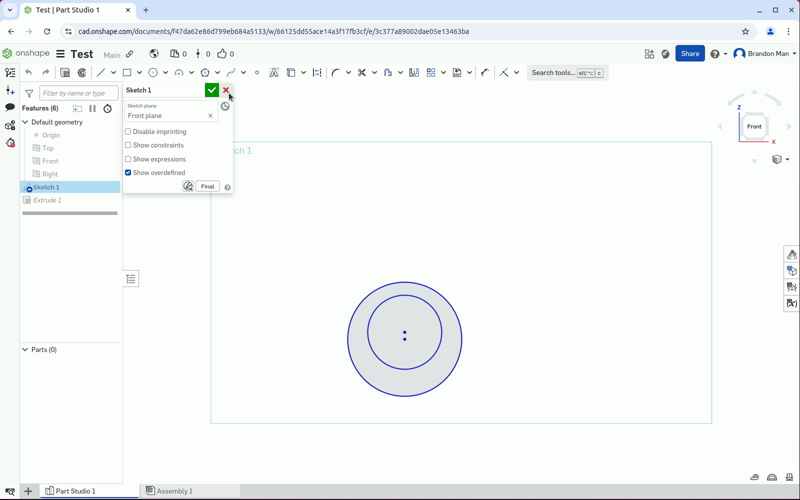
click(229, 92)
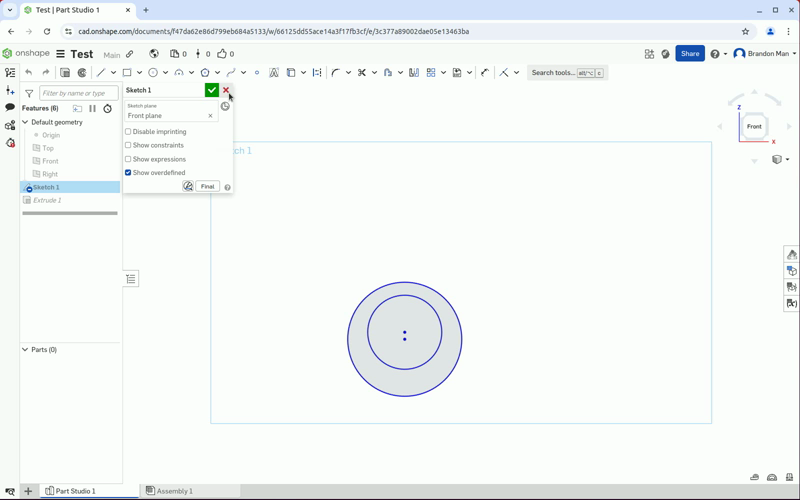
key(shift+s)
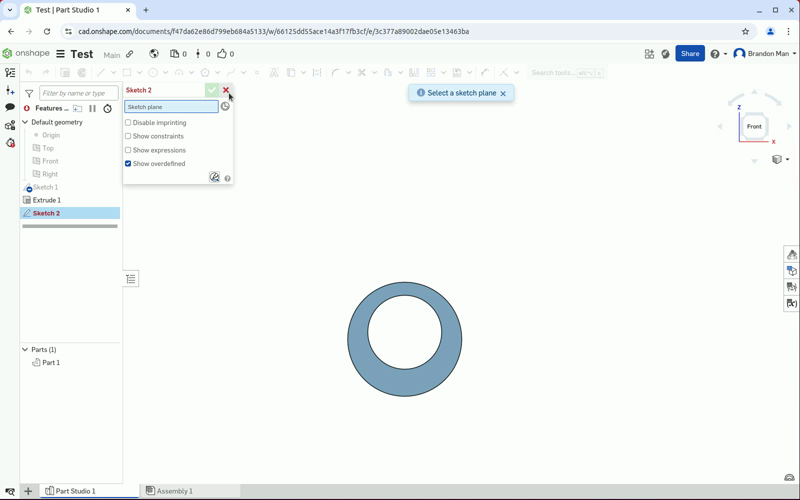
mouse_move(73, 163)
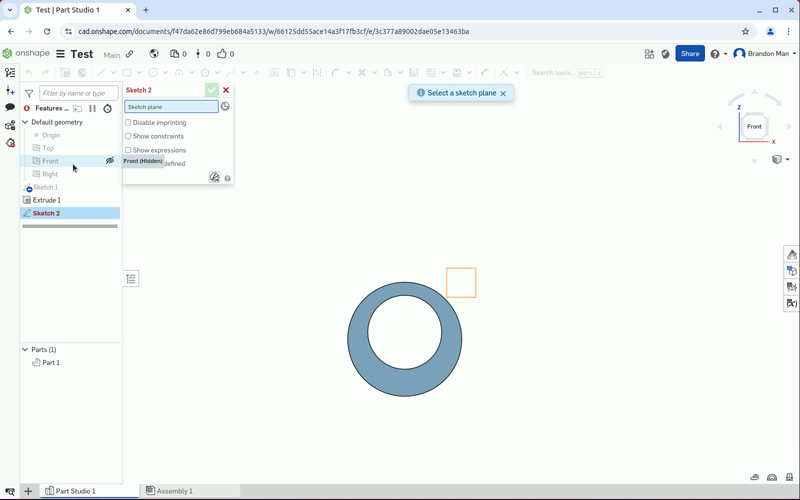
click(73, 163)
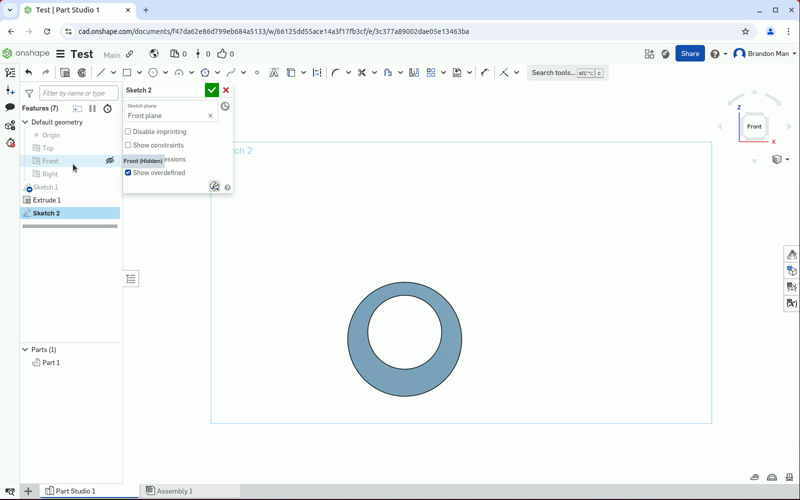
mouse_move(73, 352)
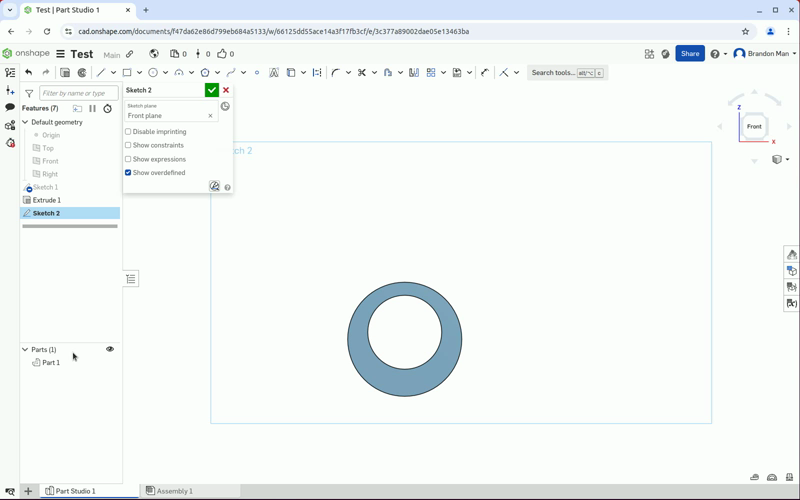
key(y)
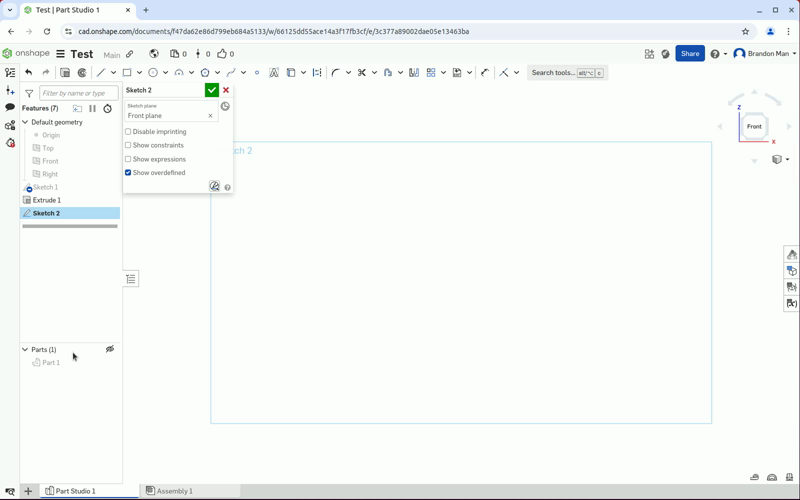
key(c)
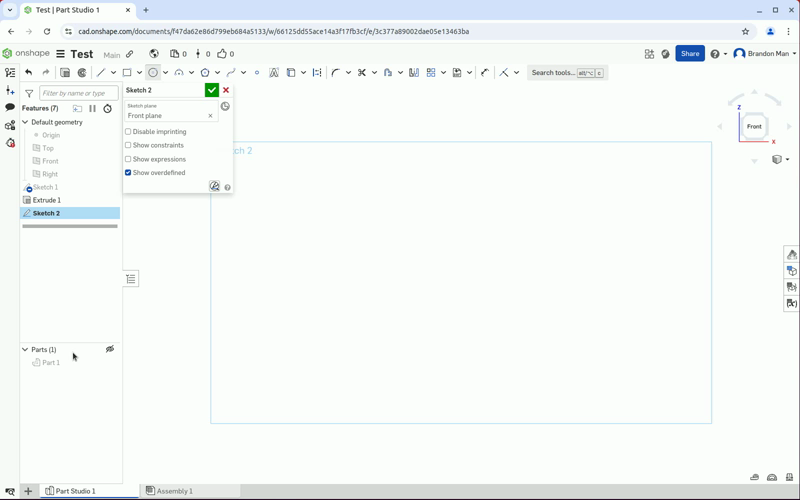
key_down(shift)
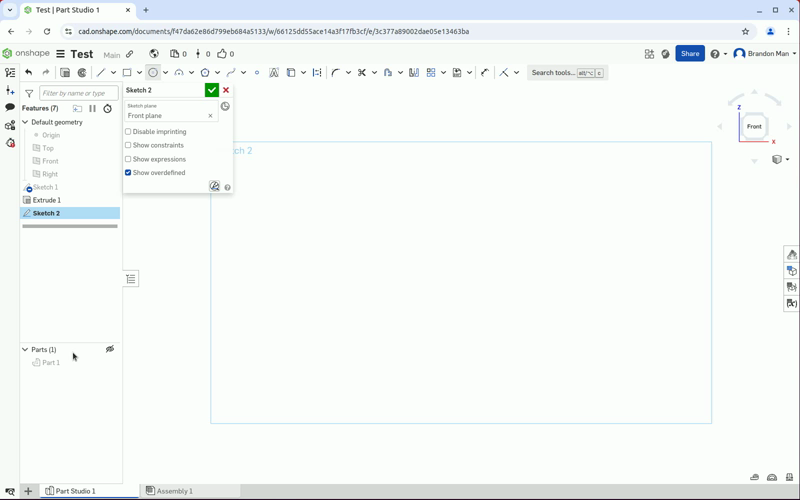
mouse_move(405, 332)
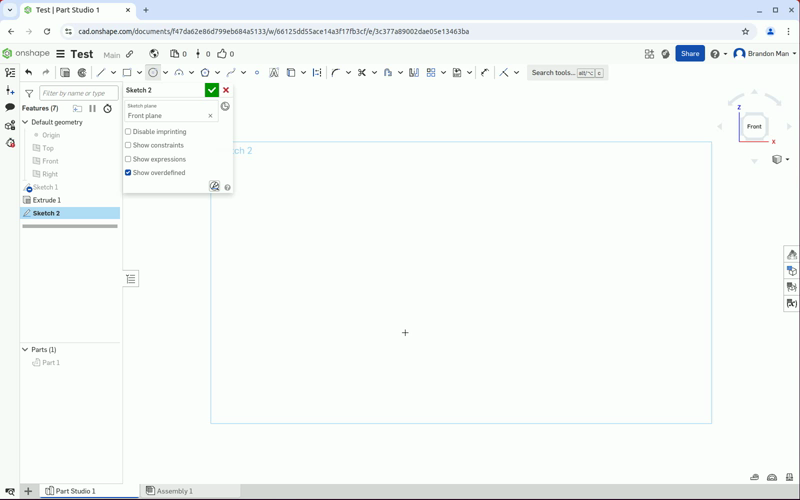
click(405, 332)
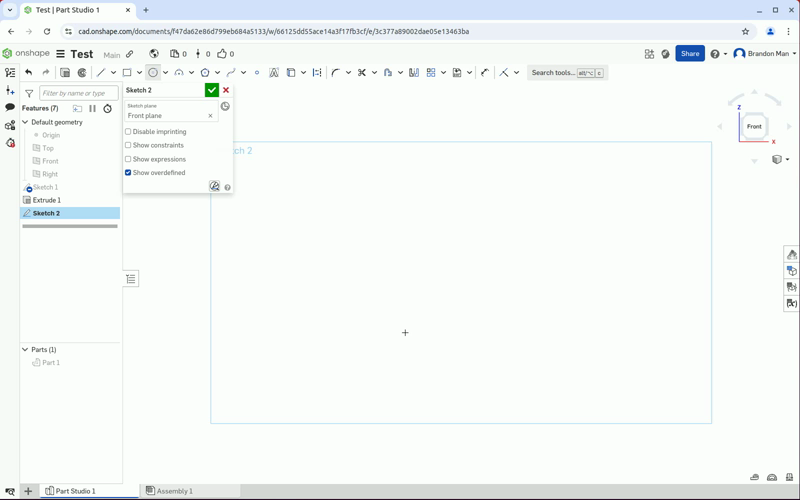
key_up(shift)
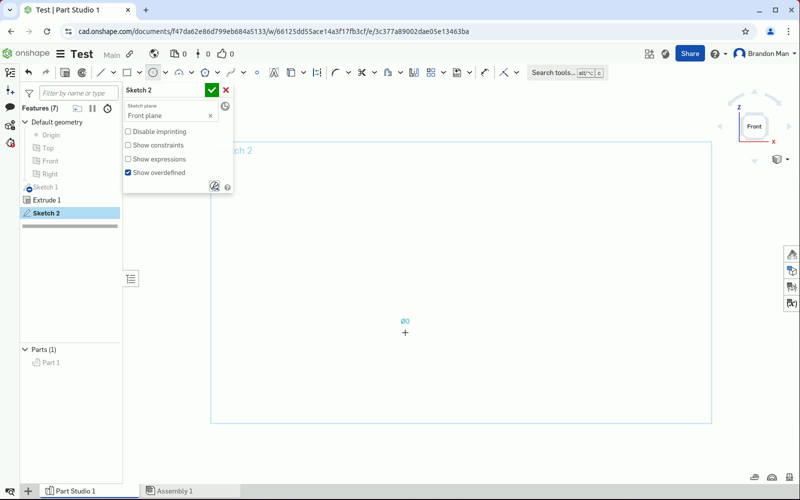
mouse_move(441, 332)
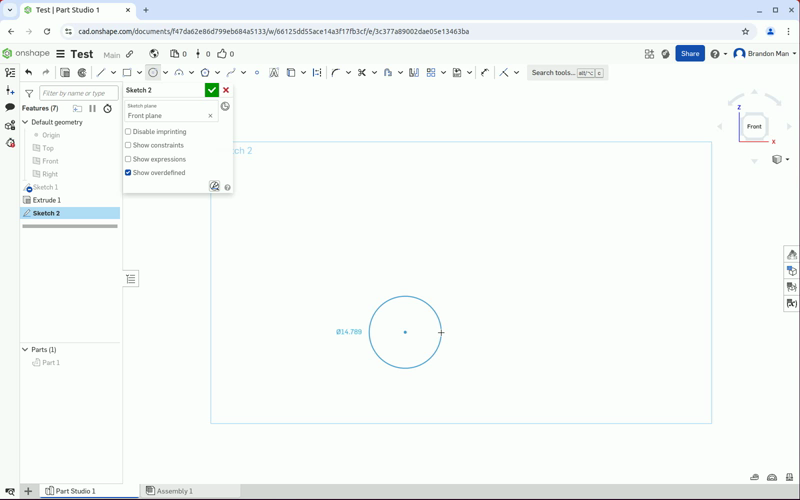
click(441, 332)
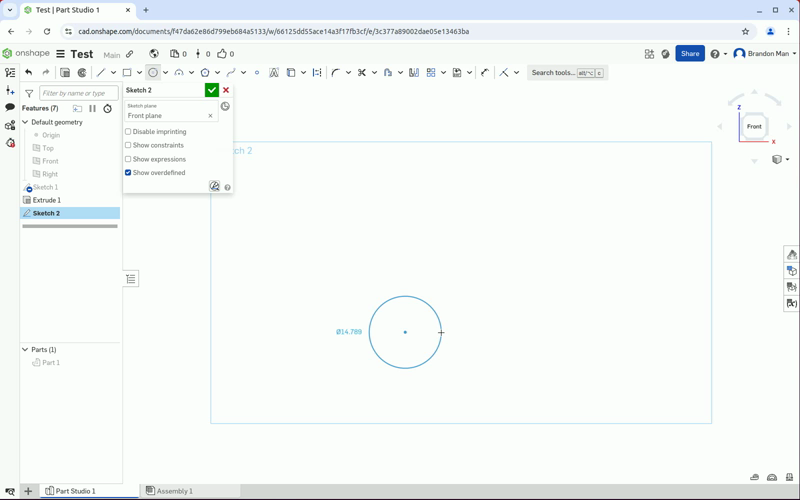
key(esc)
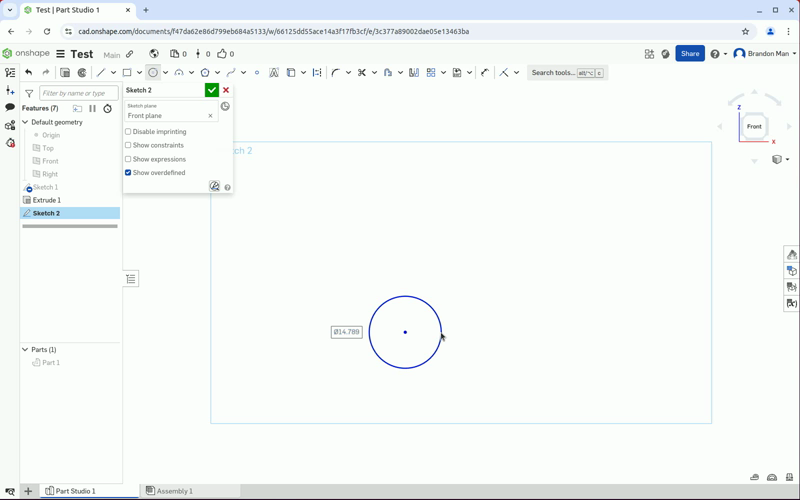
key(c)
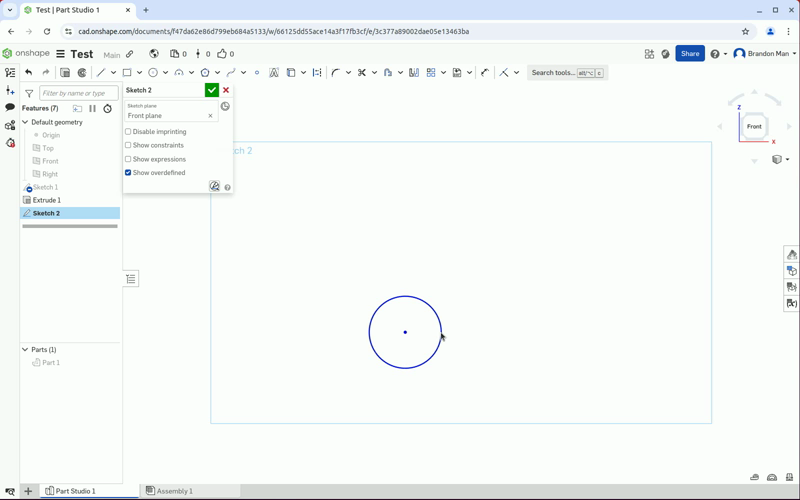
key_down(shift)
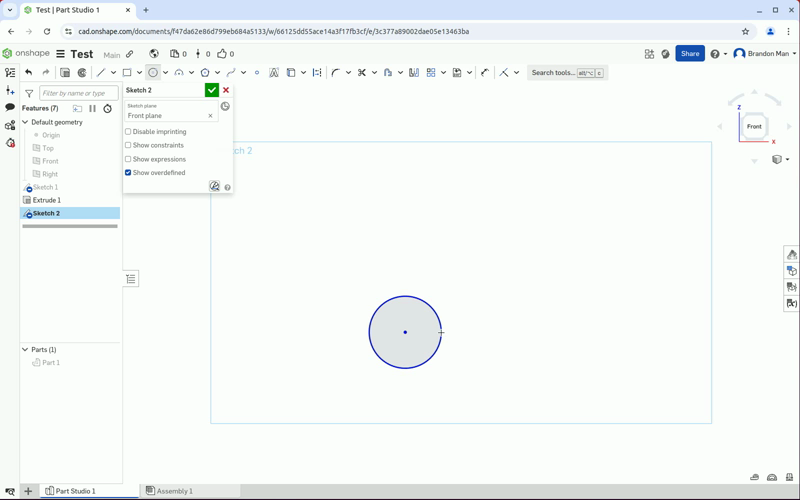
mouse_move(405, 332)
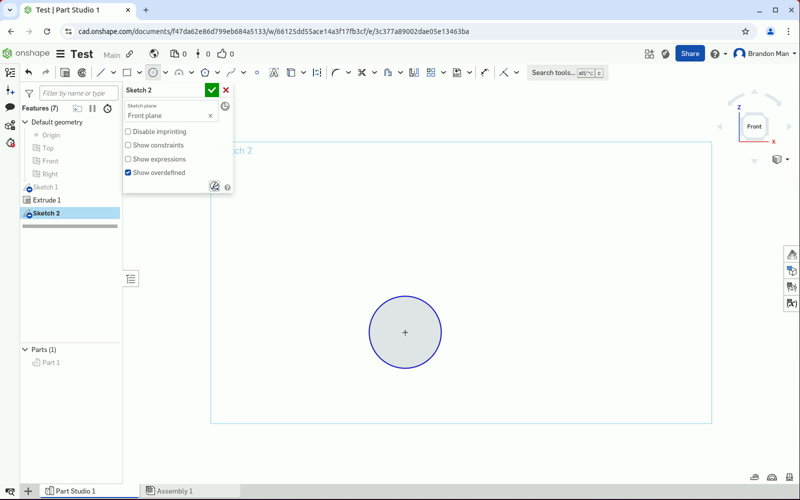
click(405, 332)
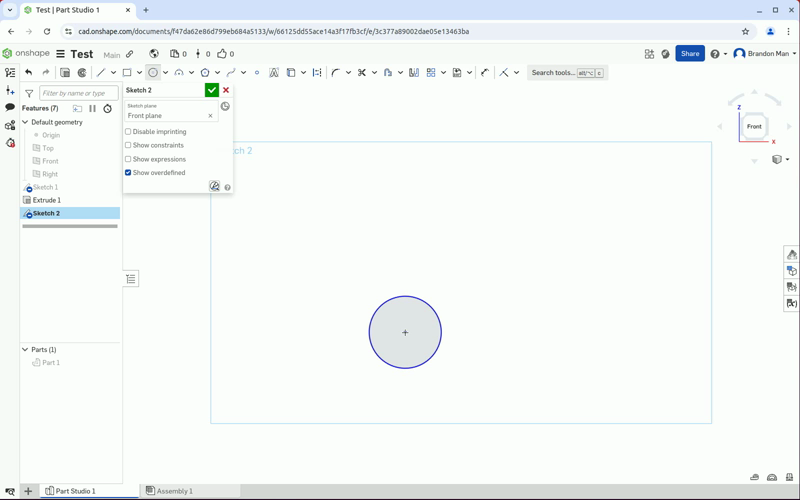
key_up(shift)
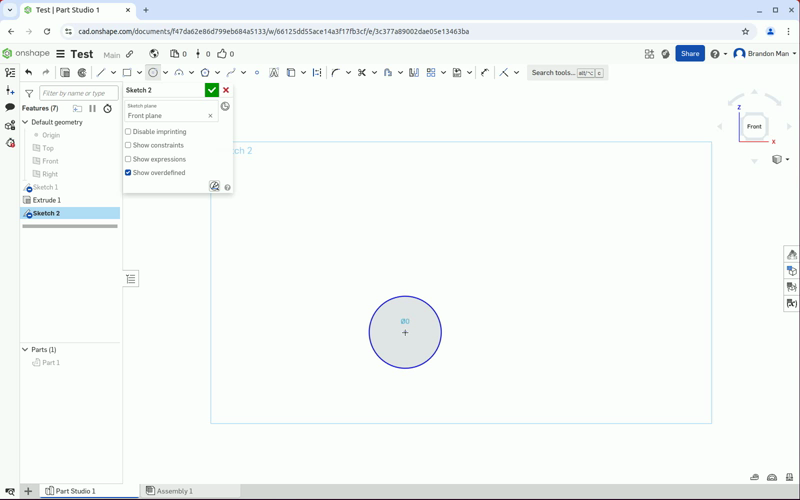
mouse_move(426, 332)
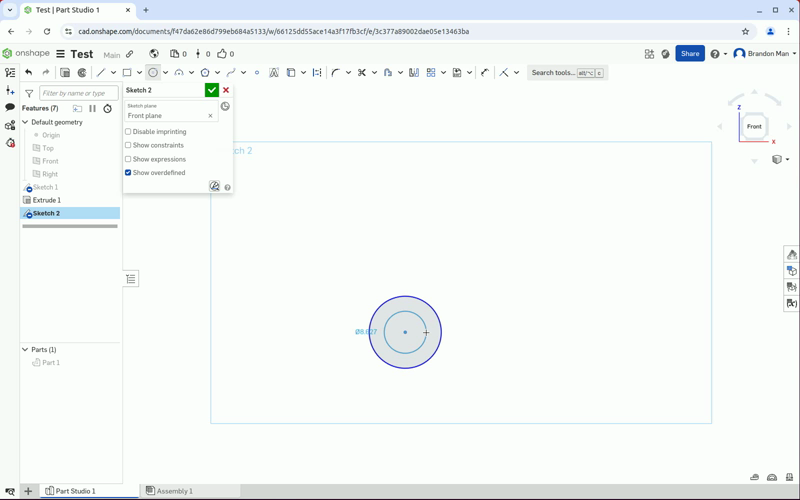
click(426, 332)
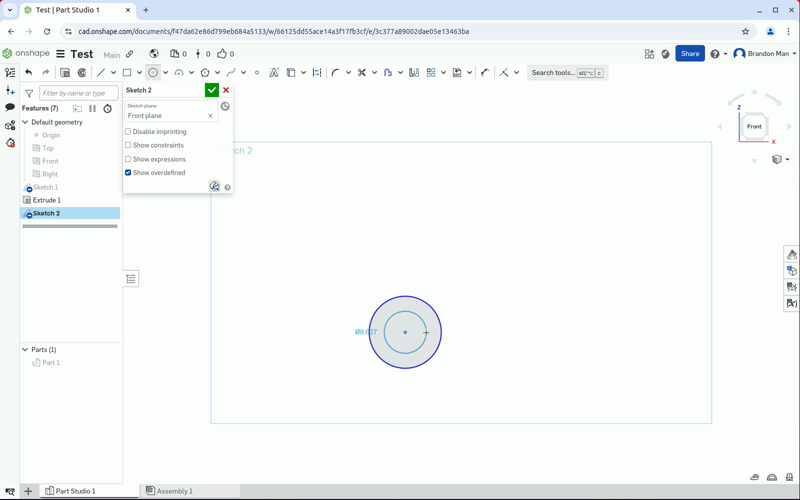
key(esc)
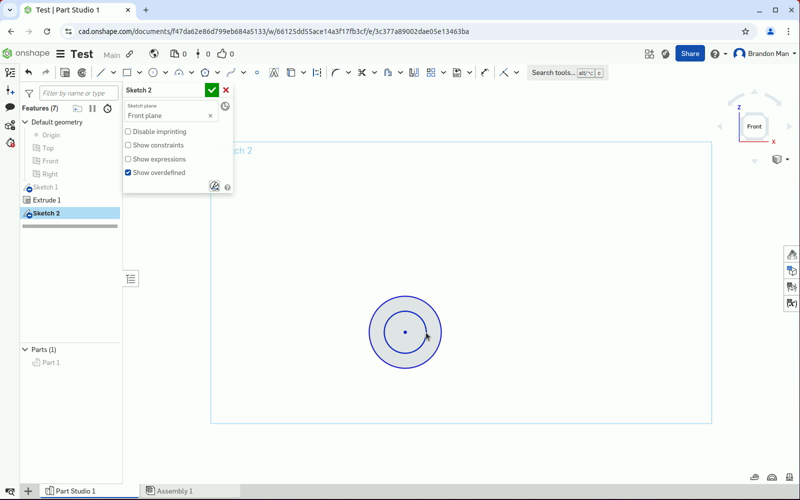
mouse_move(394, 308)
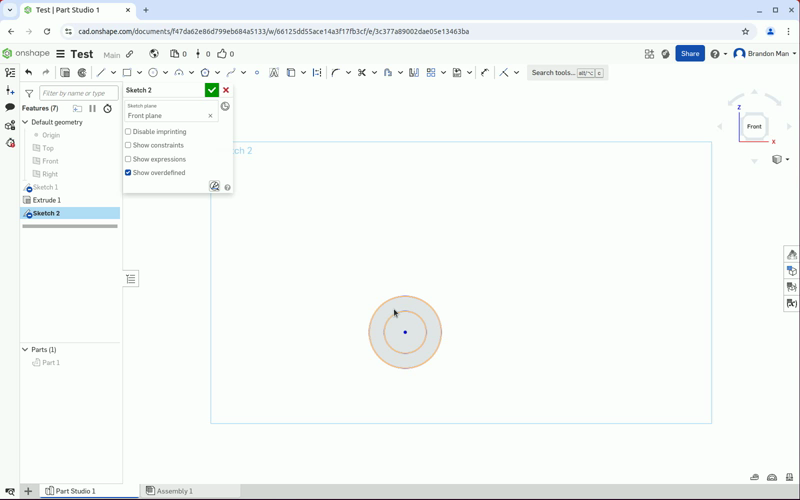
click(394, 308)
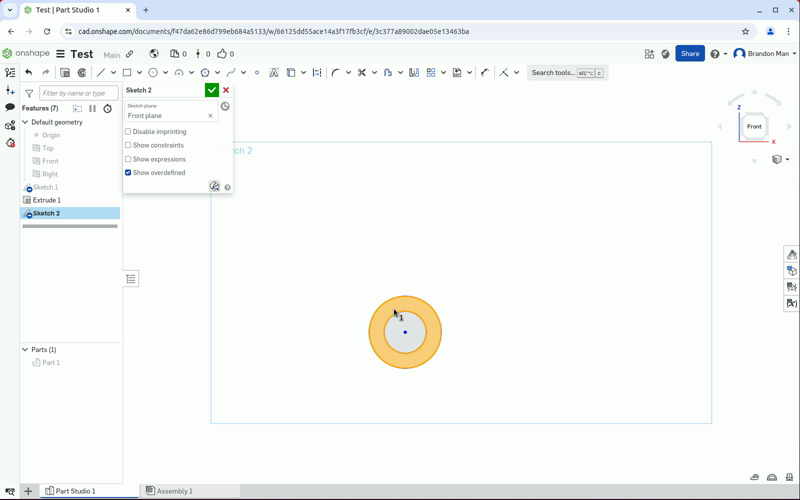
mouse_move(73, 352)
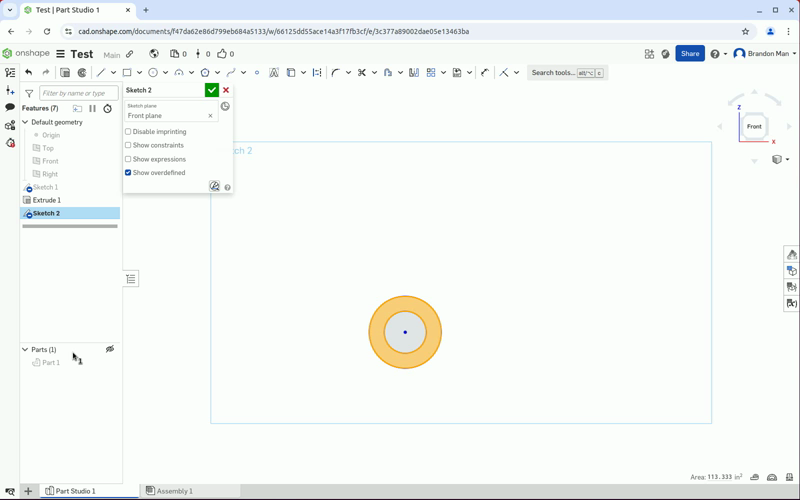
key(shift+y)
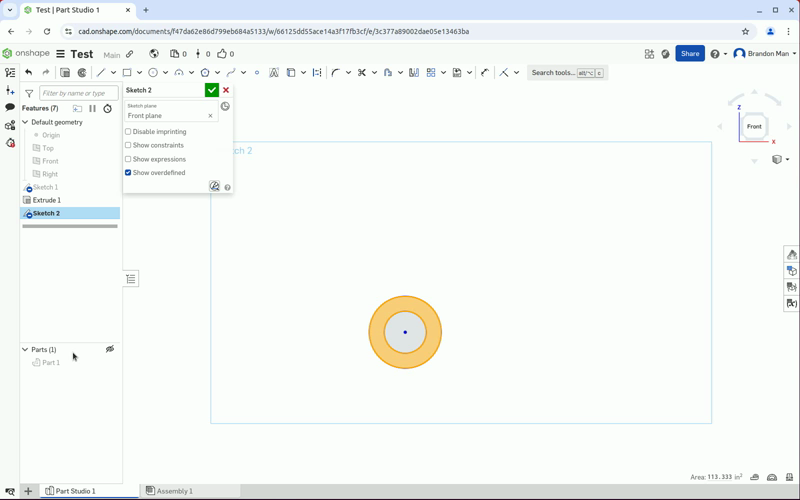
key(shift+e)
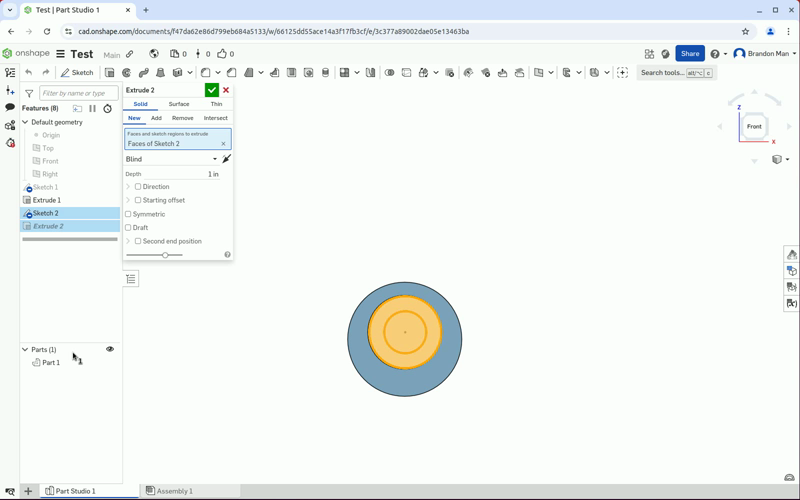
mouse_move(143, 106)
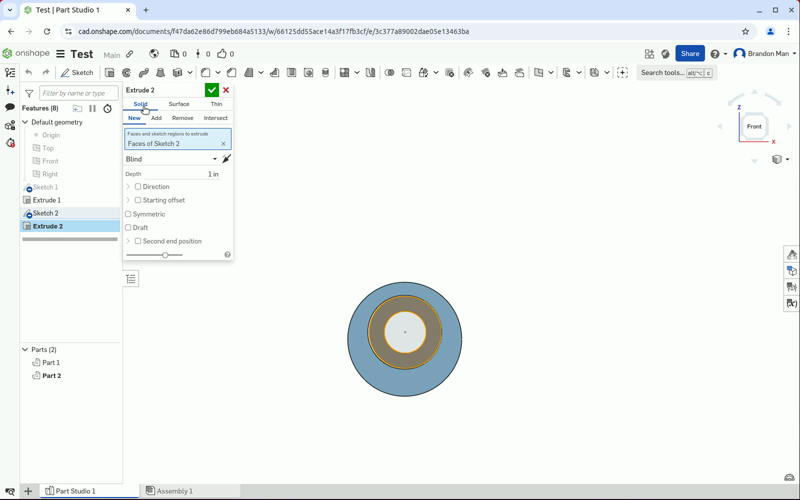
click(143, 106)
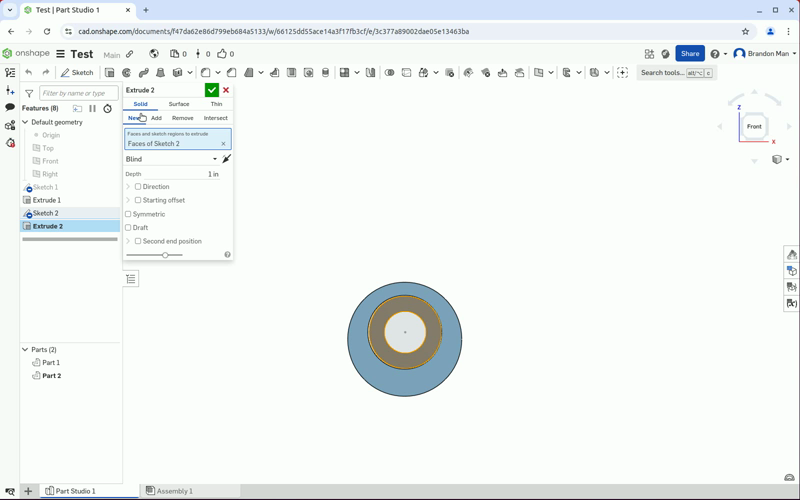
mouse_move(137, 120)
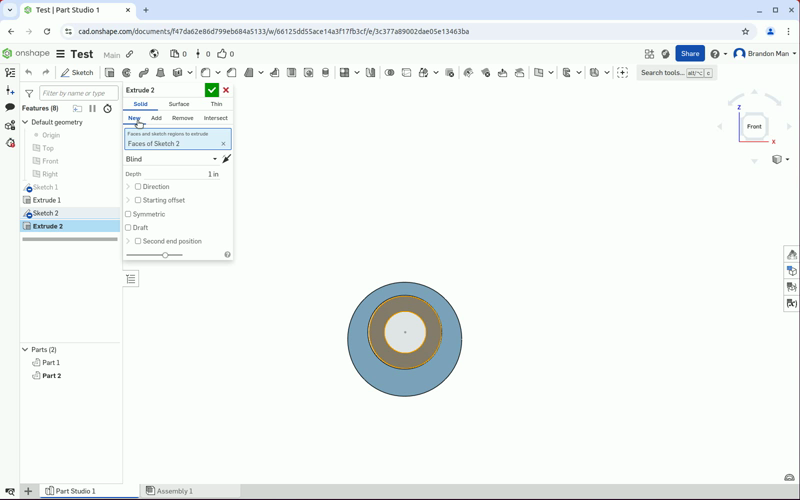
click(137, 120)
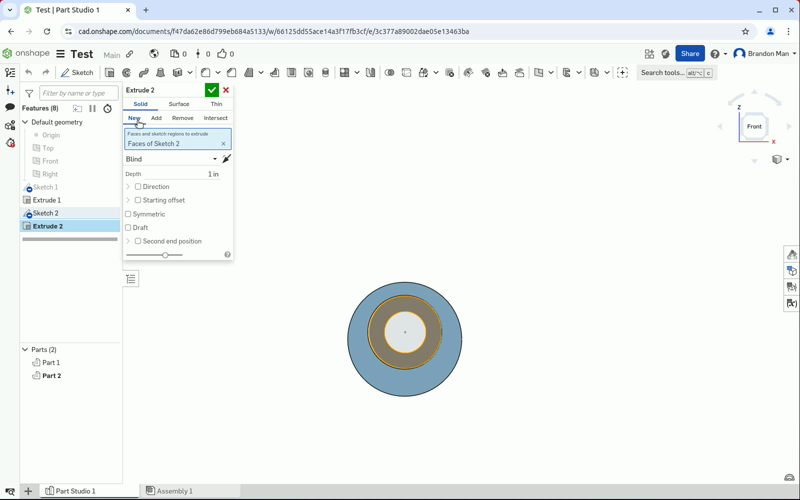
key(tab, 4)
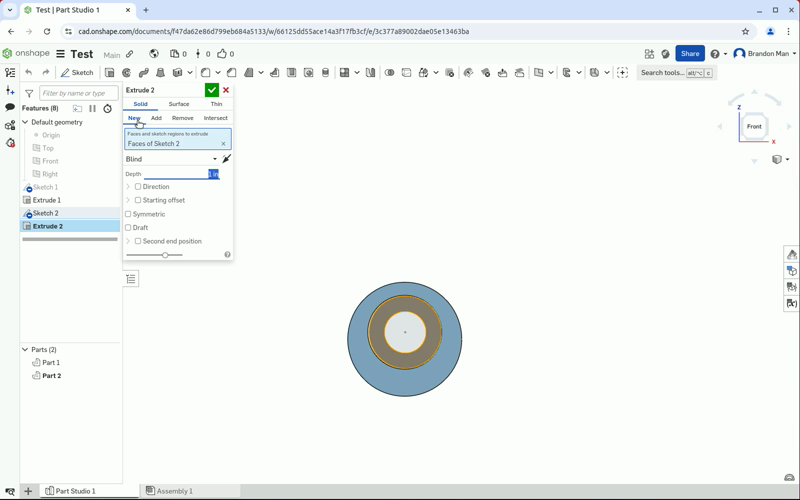
text(15.165)
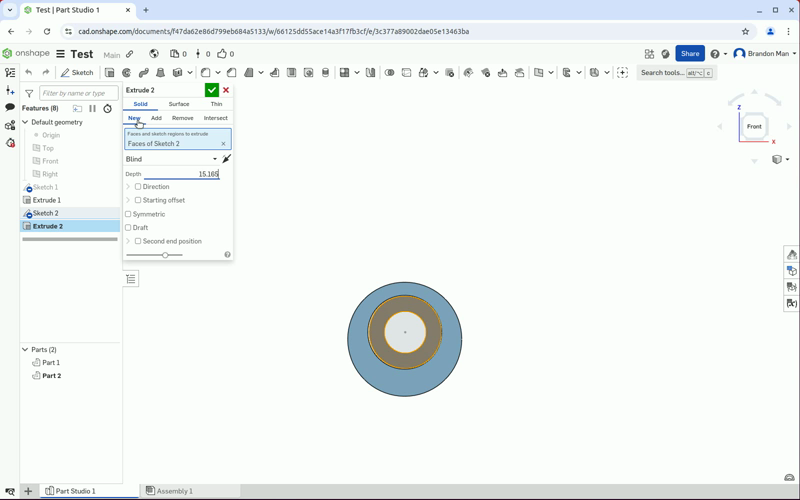
key(enter)
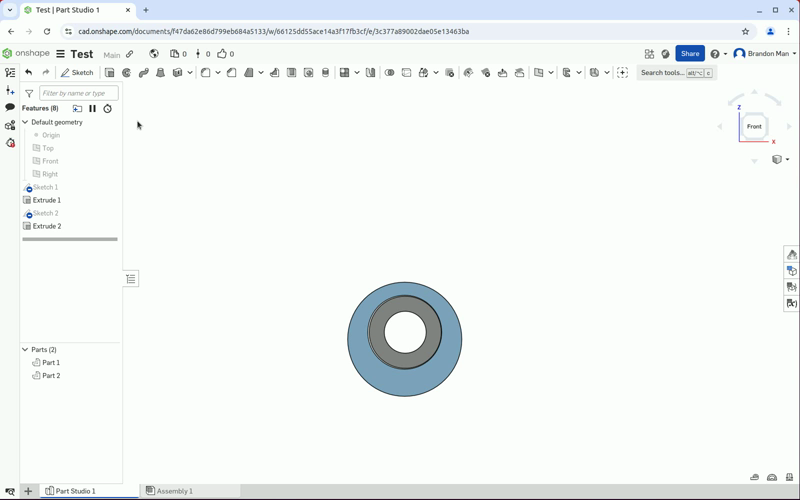
key(shift+h)
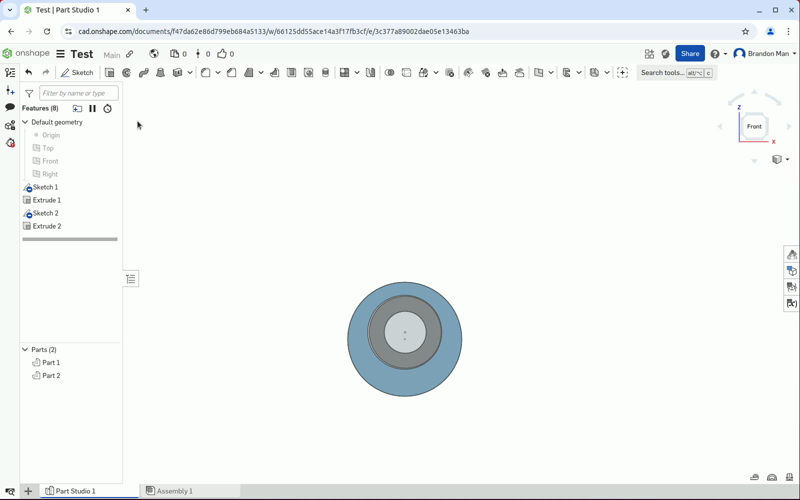
key(shift+h)
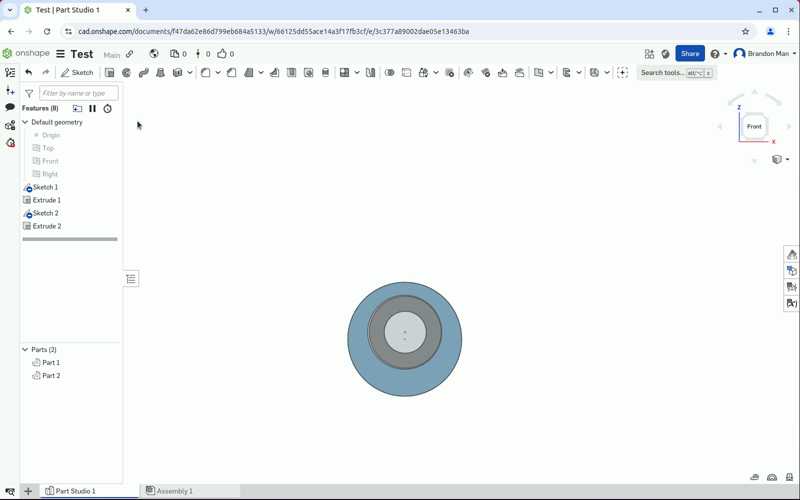
key(shift+7)
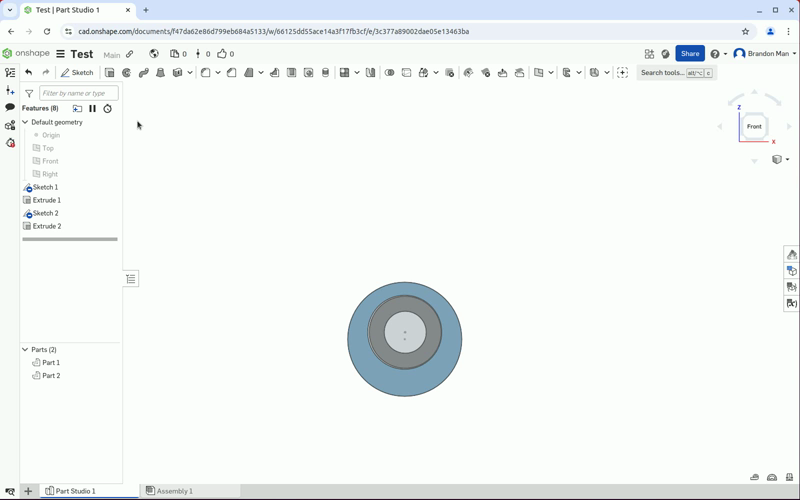
key(left, 2)
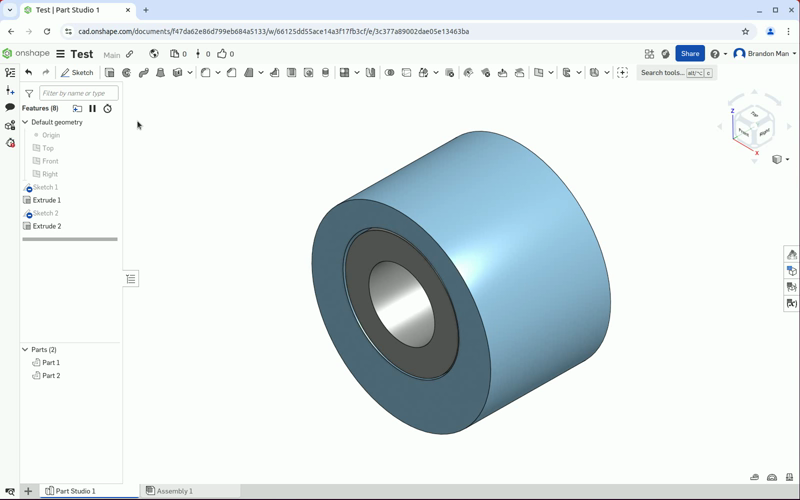
key(down, 2)
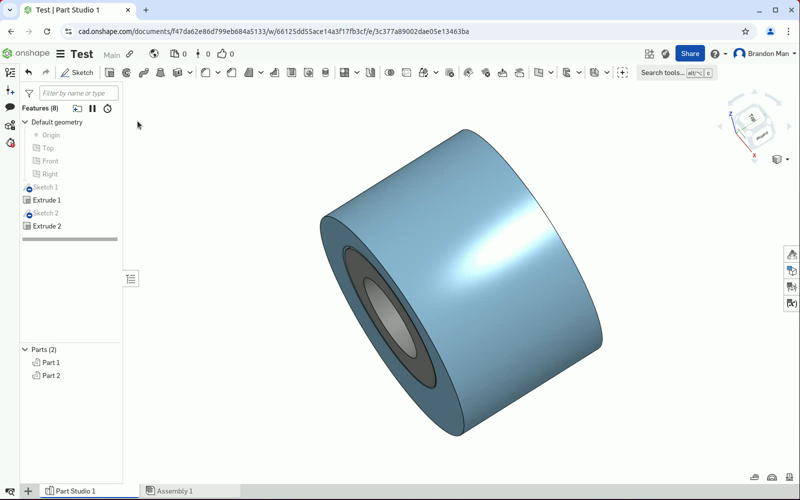
key(up, 2)
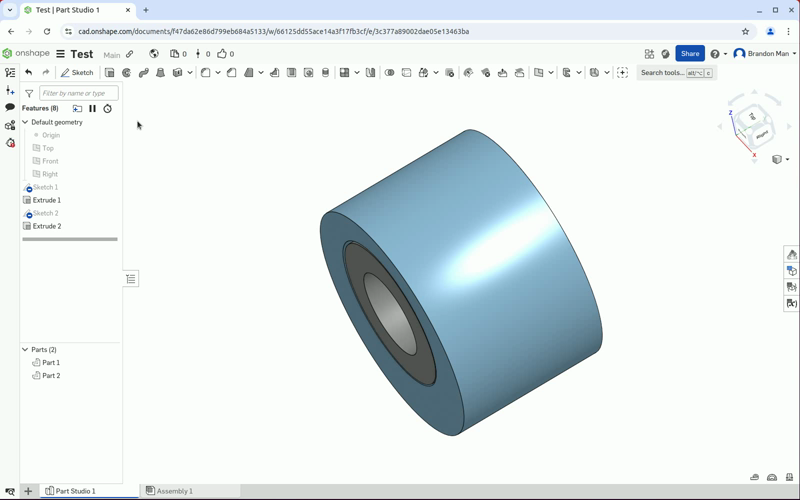
key(right, 2)
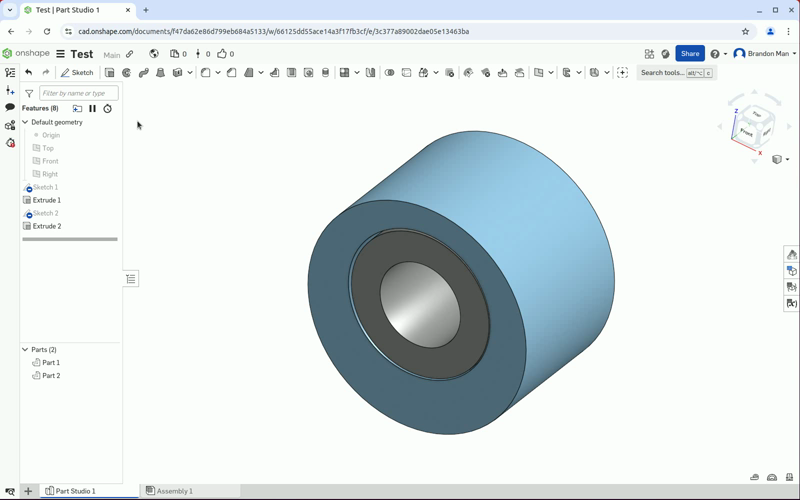
mouse_move(73, 189)
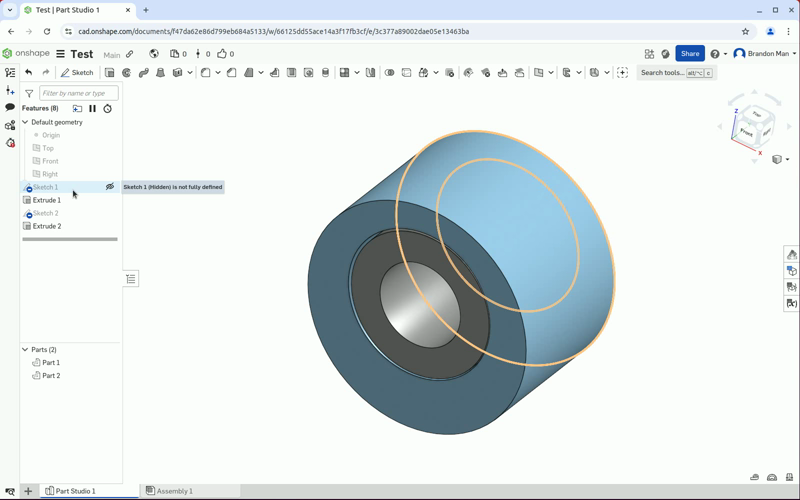
click(73, 189)